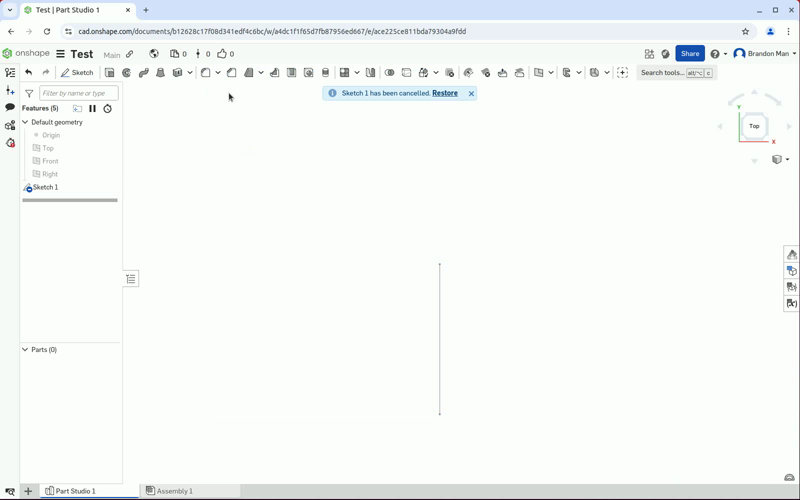
key(shift+h)
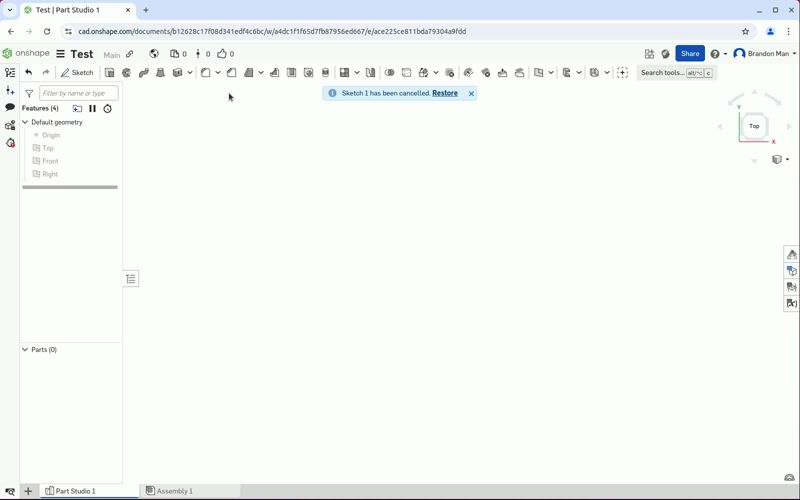
mouse_move(73, 352)
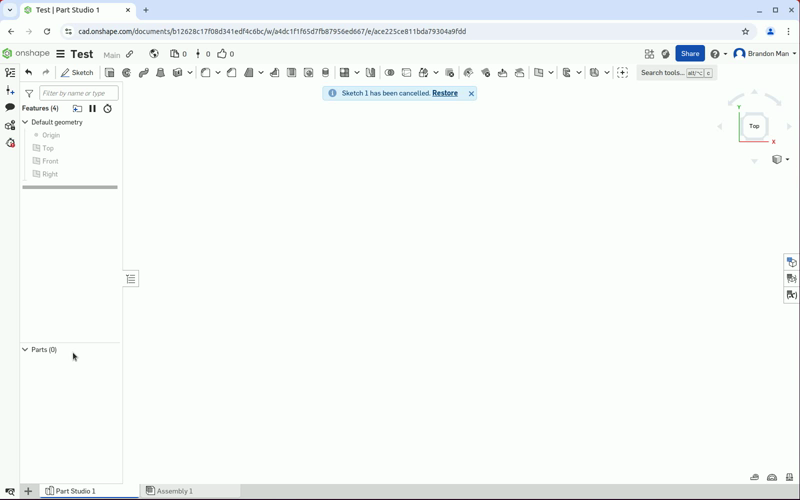
key(y)
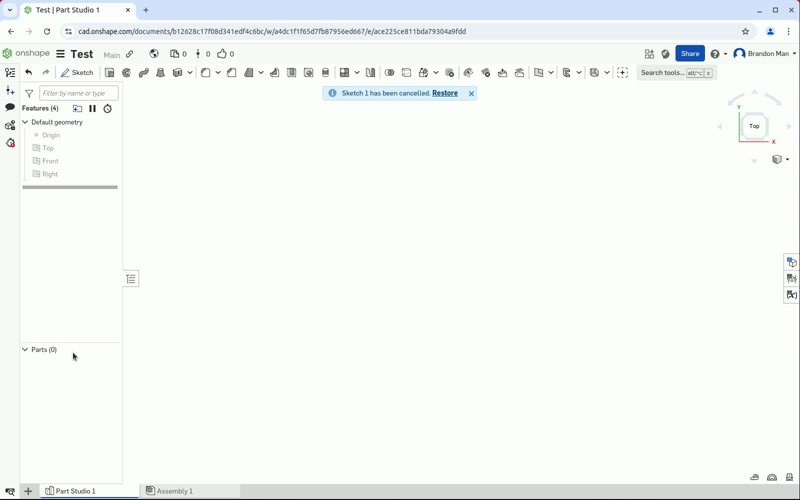
key(shift+p)
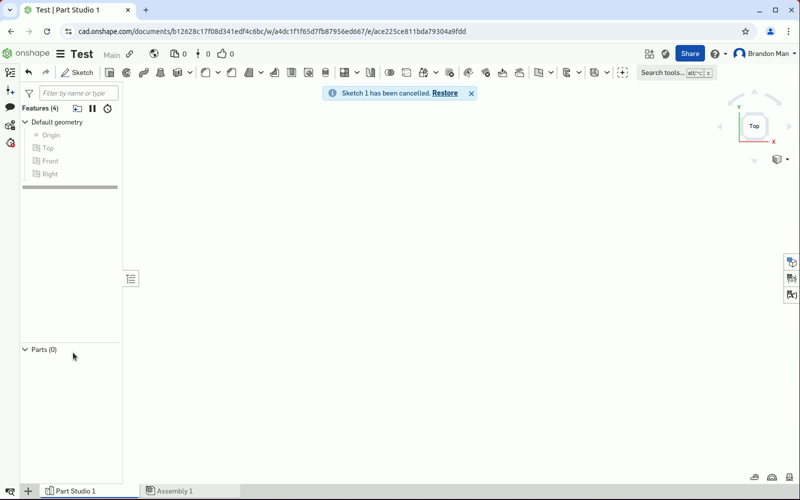
key(space)
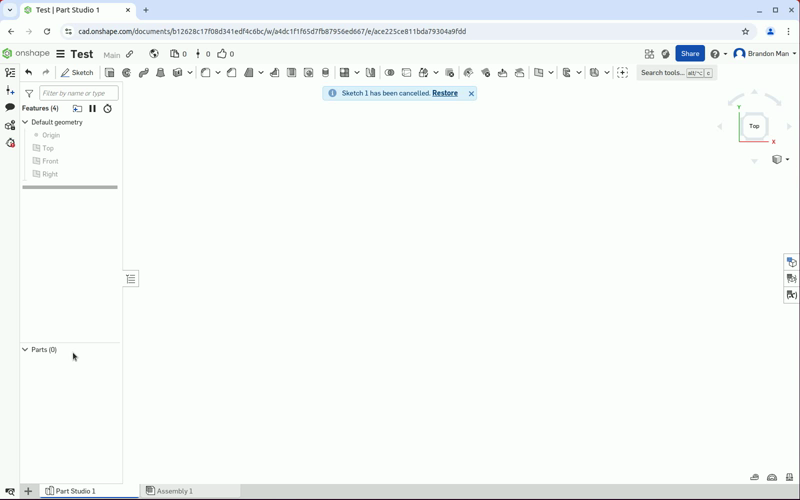
key_down(shift)
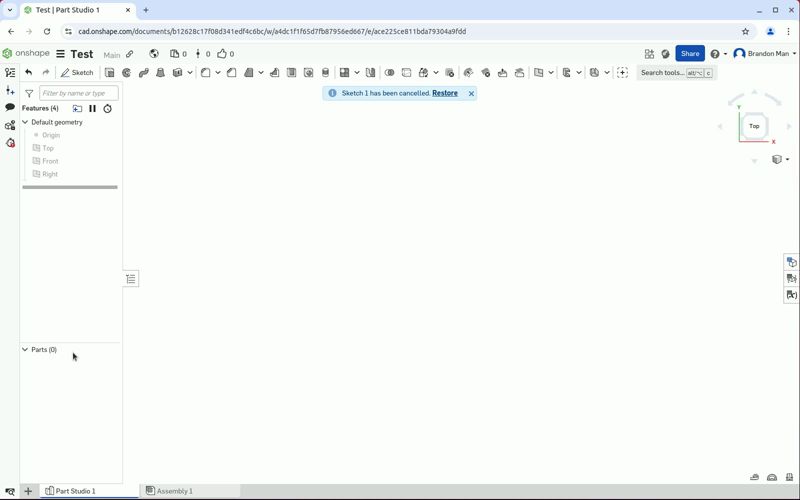
key(up)
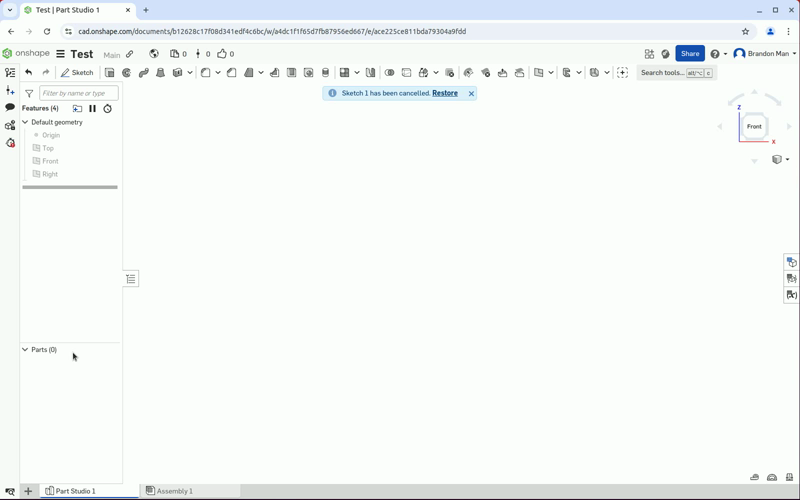
key_up(shift)
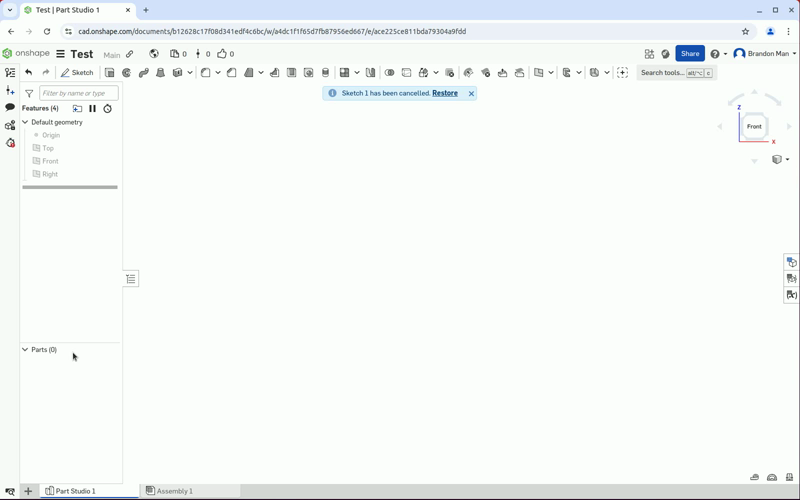
mouse_move(73, 352)
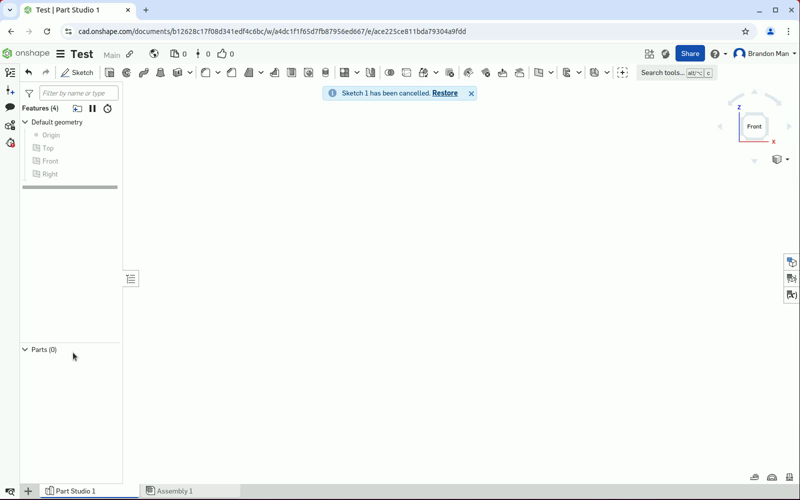
key(shift+y)
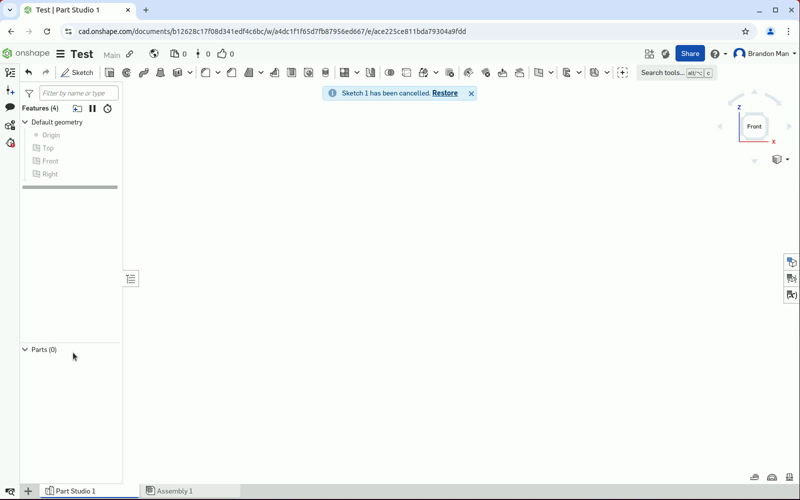
key(shift+s)
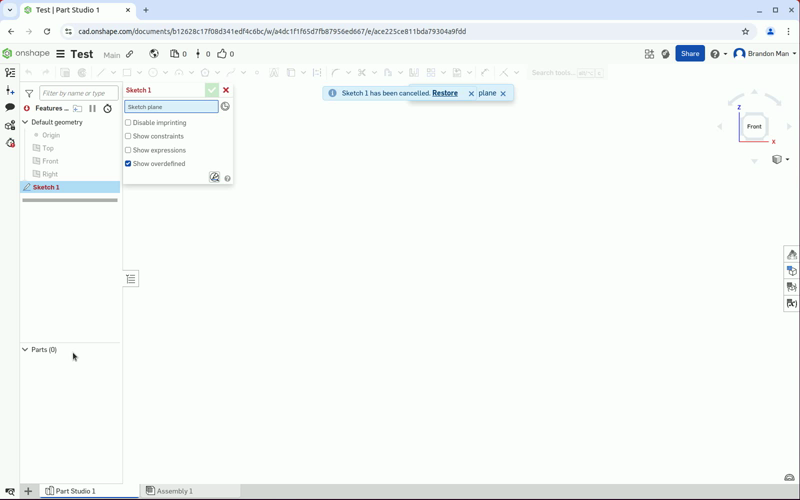
mouse_move(73, 163)
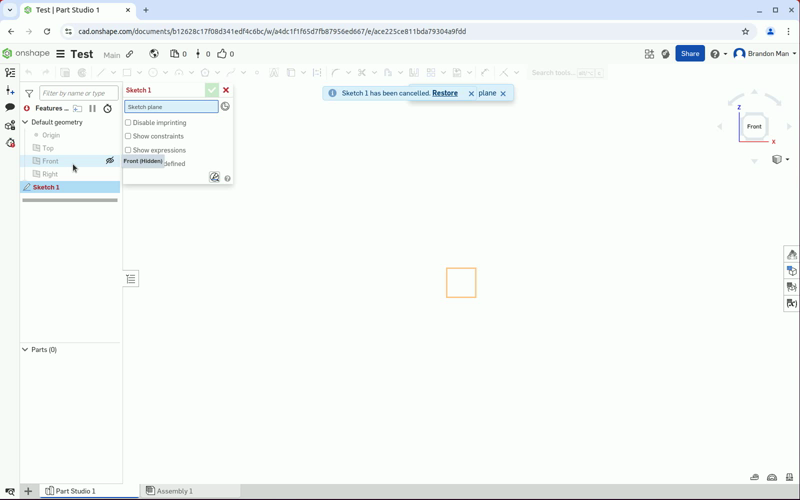
click(73, 163)
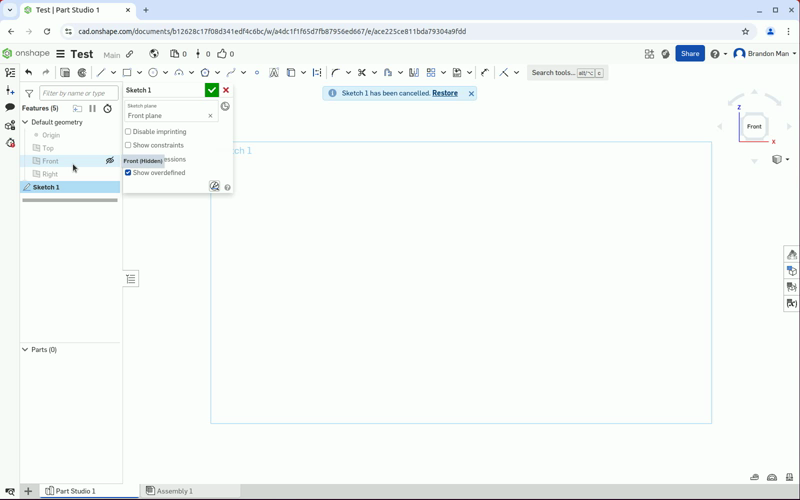
mouse_move(73, 352)
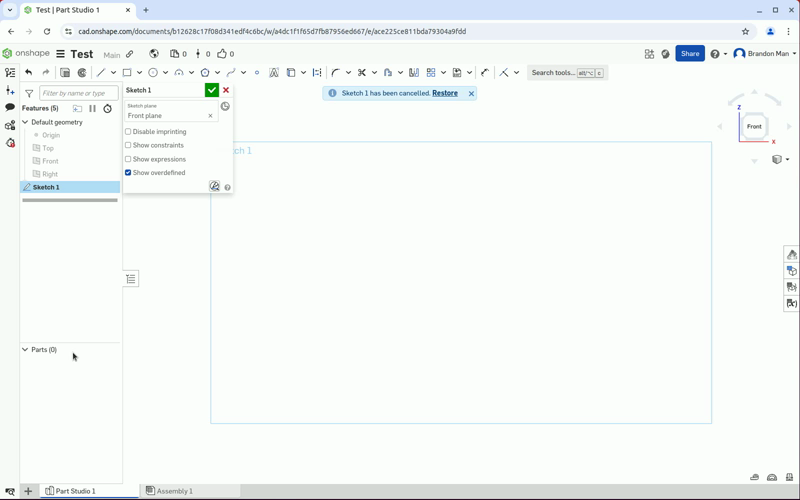
key(y)
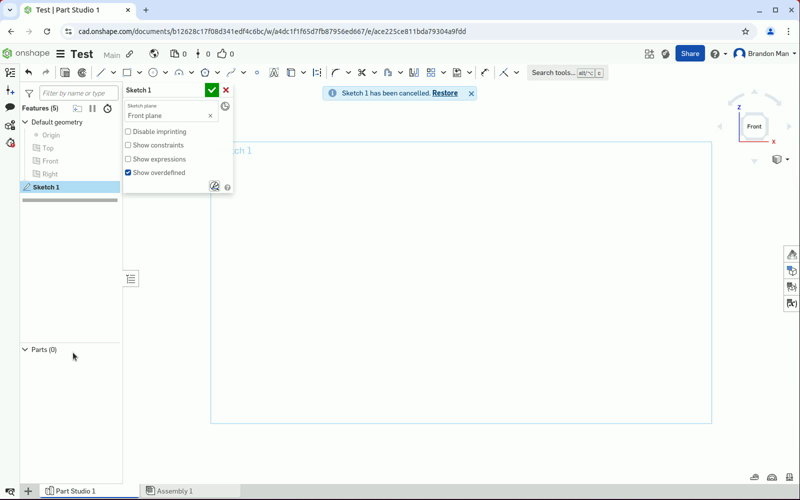
key(l)
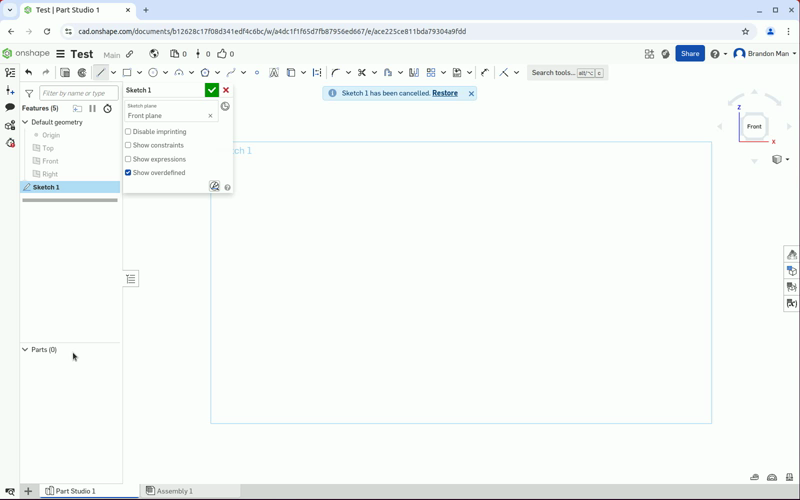
key_down(shift)
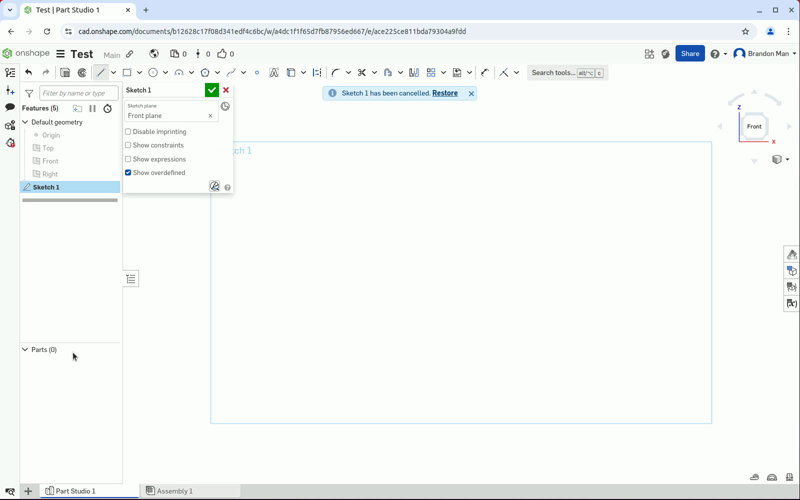
mouse_move(348, 272)
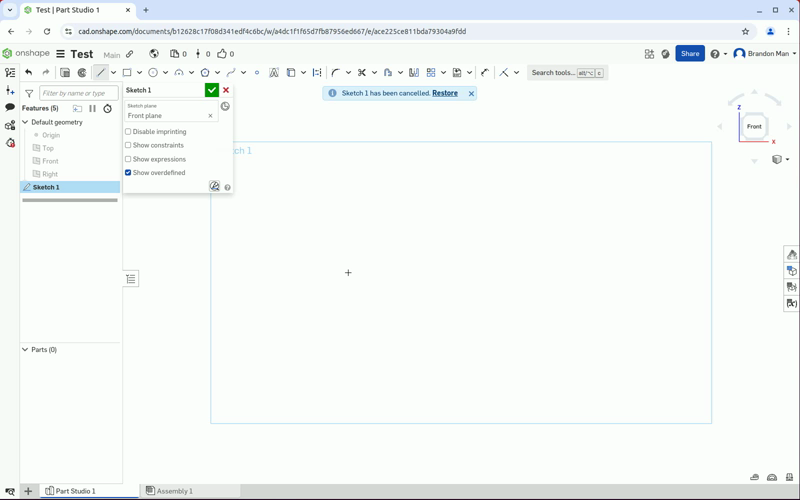
click(348, 272)
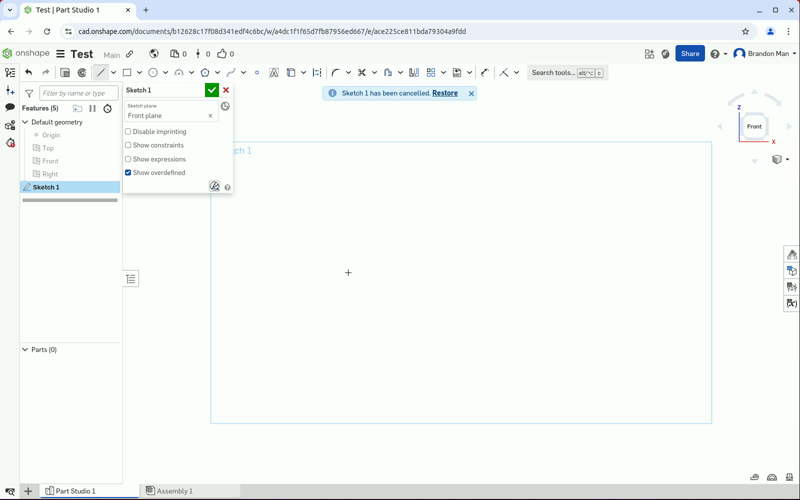
key_up(shift)
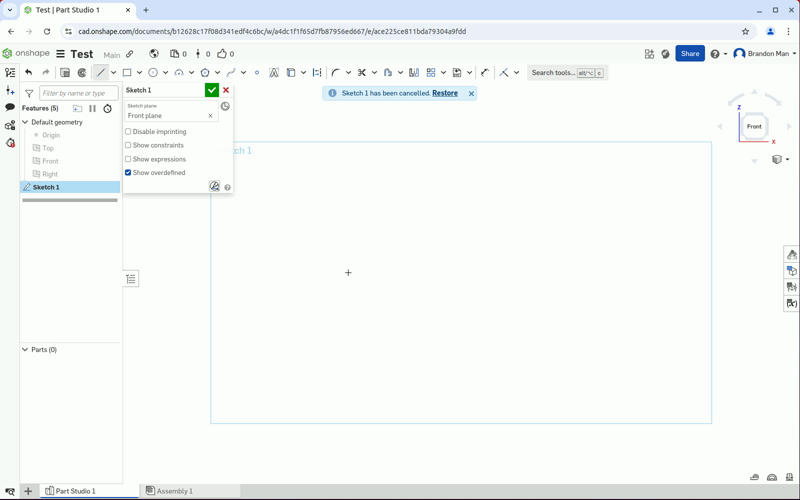
key_down(shift)
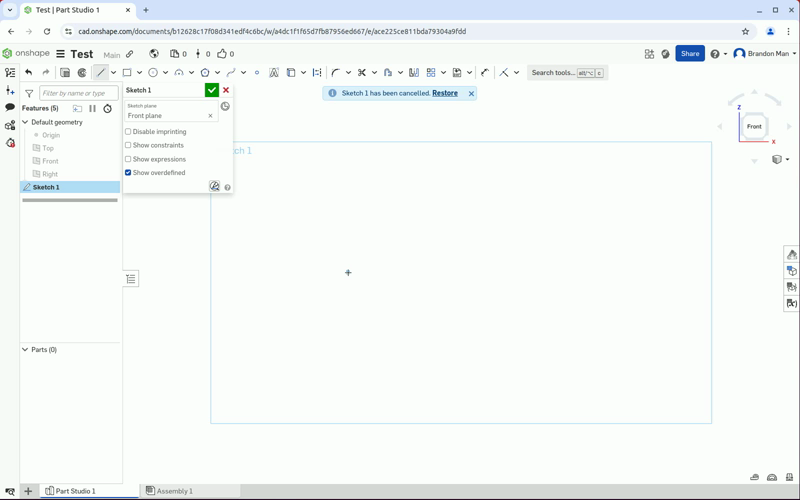
mouse_move(572, 272)
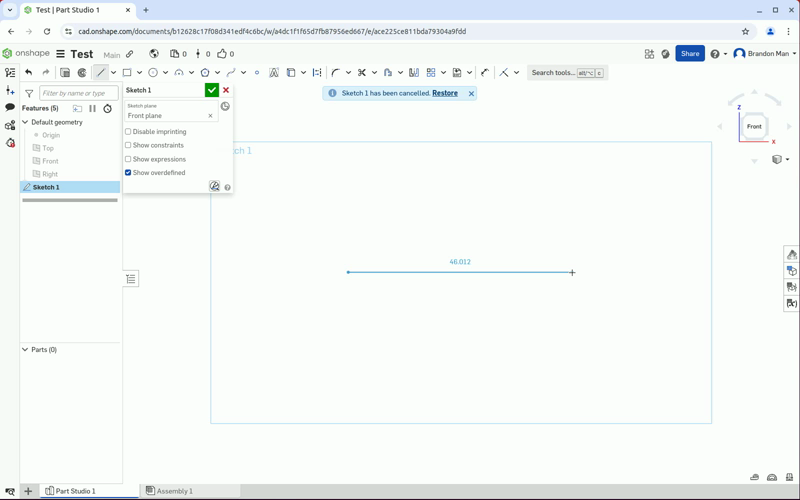
click(572, 272)
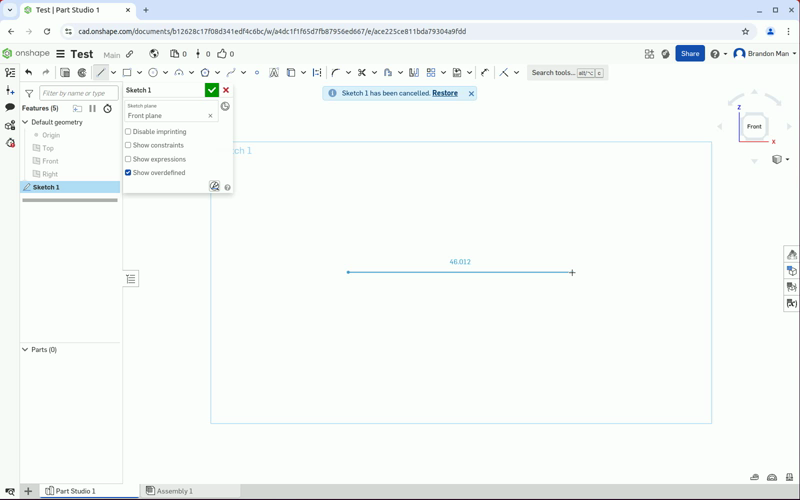
key_up(shift)
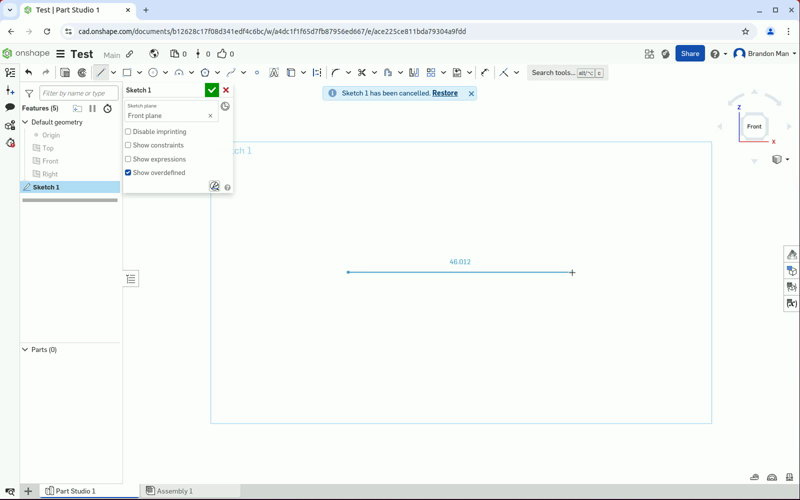
key_down(shift)
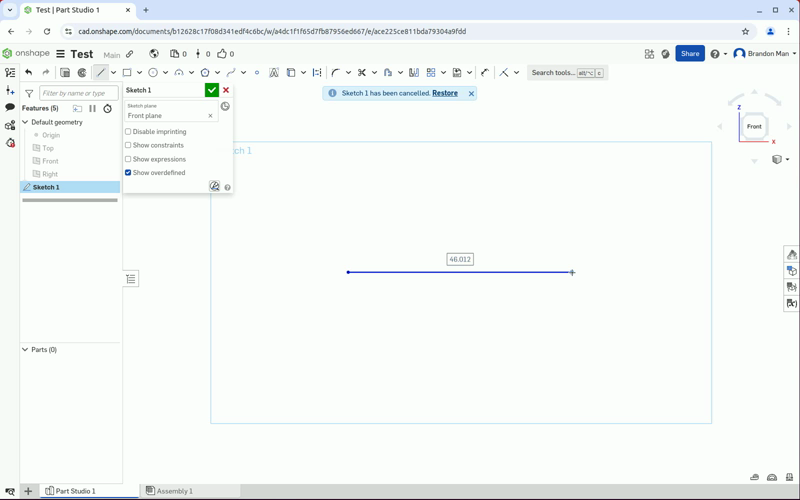
mouse_move(589, 272)
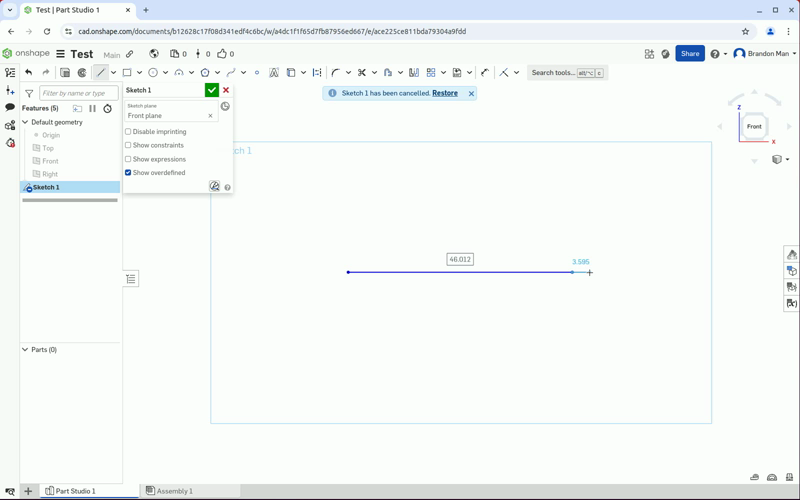
mouse_move(572, 258)
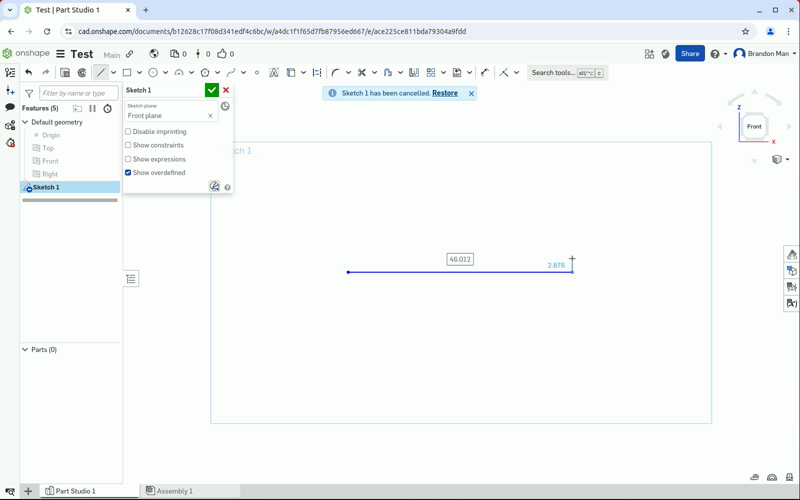
click(572, 258)
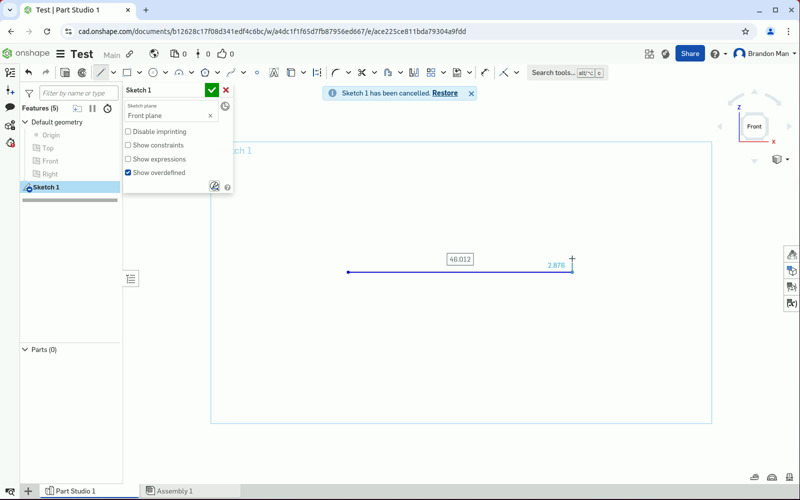
key_up(shift)
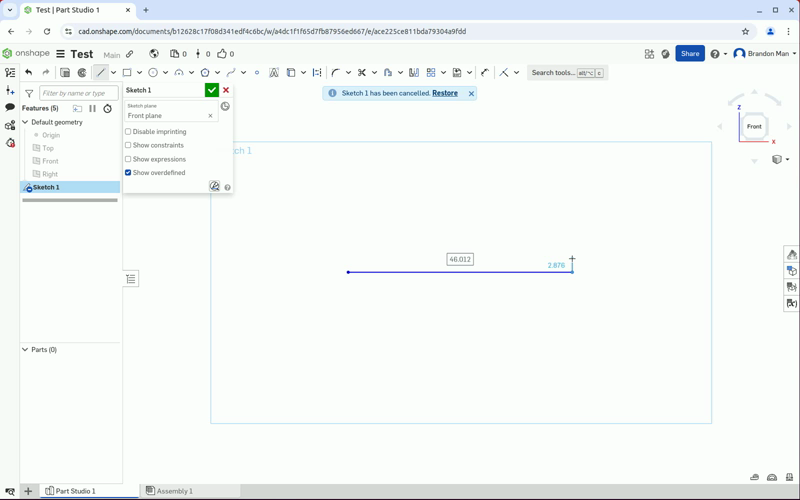
key_down(shift)
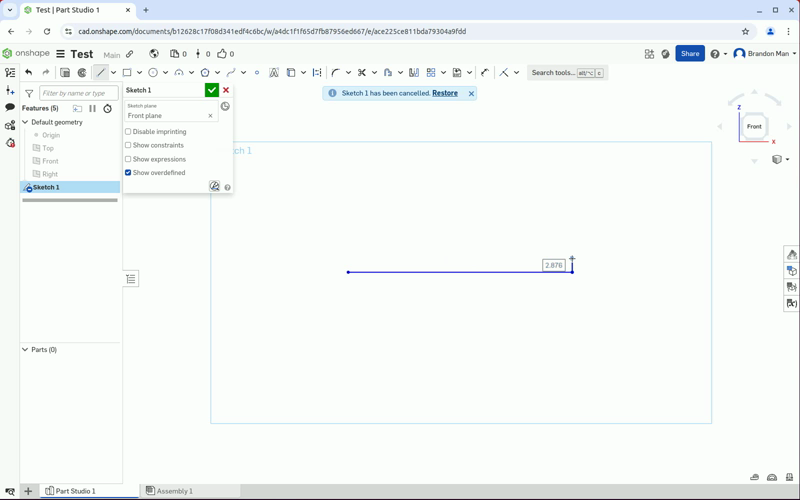
mouse_move(348, 258)
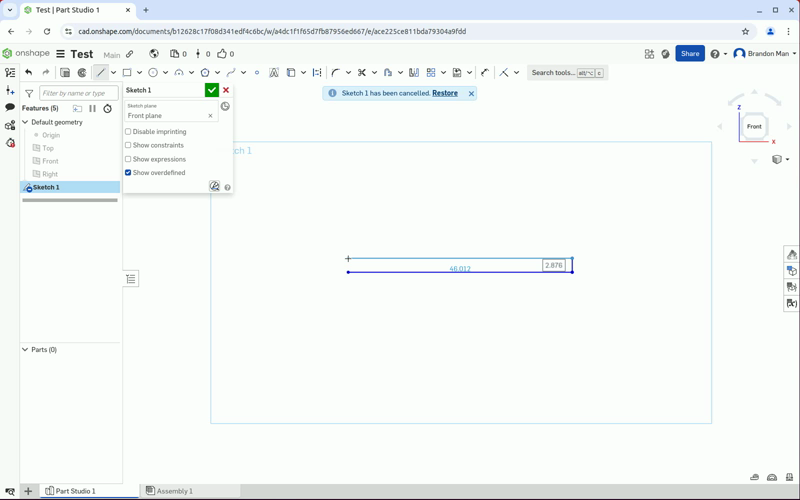
click(348, 258)
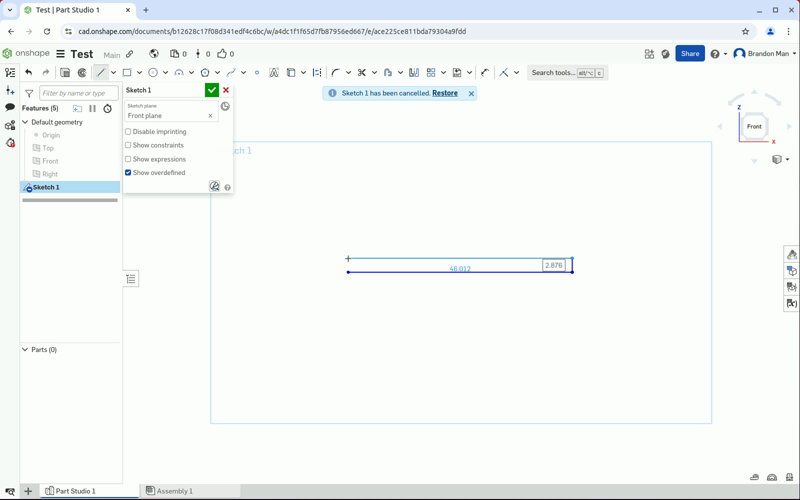
key_up(shift)
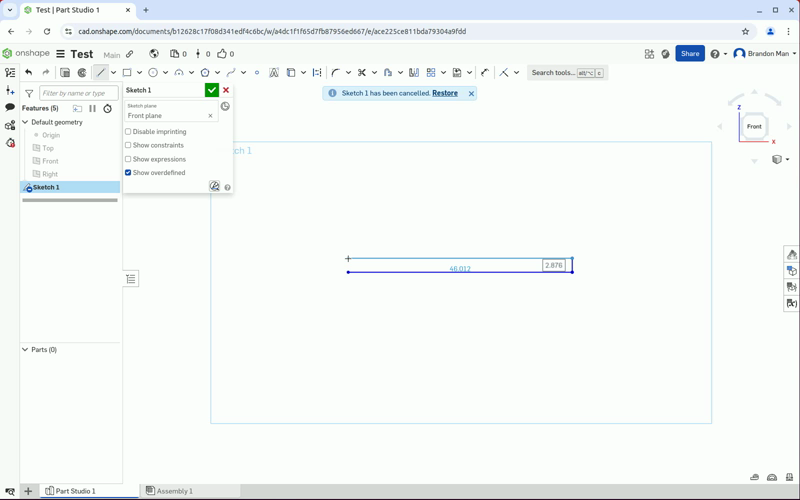
mouse_move(378, 258)
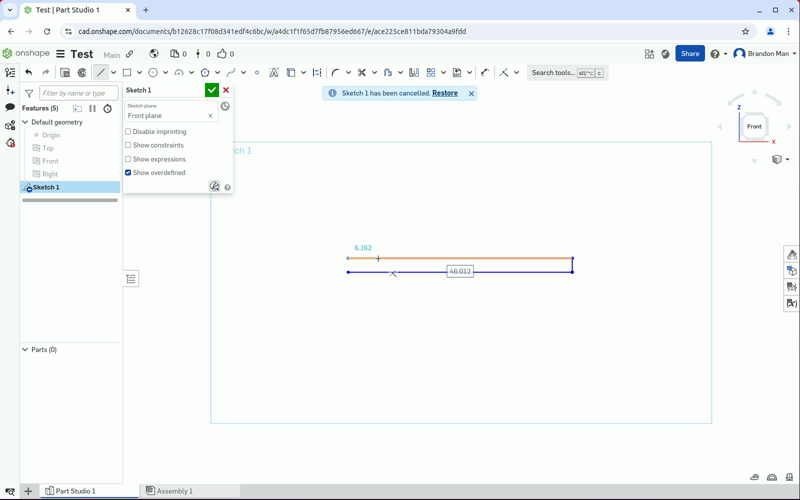
key_down(shift)
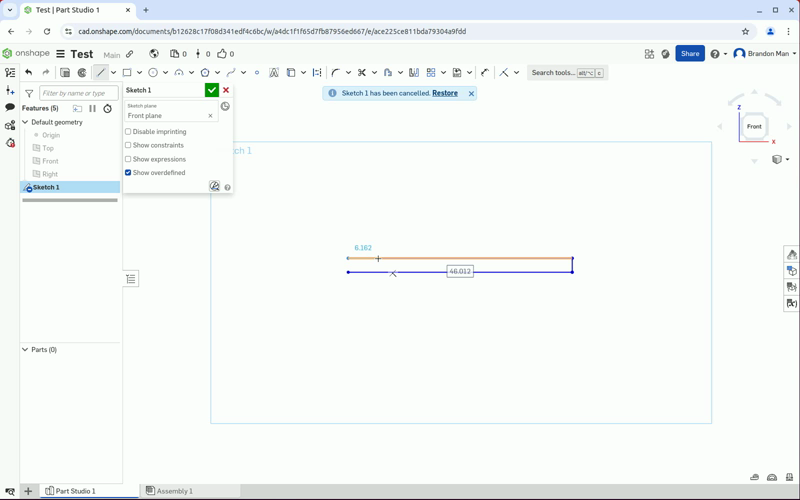
mouse_move(348, 272)
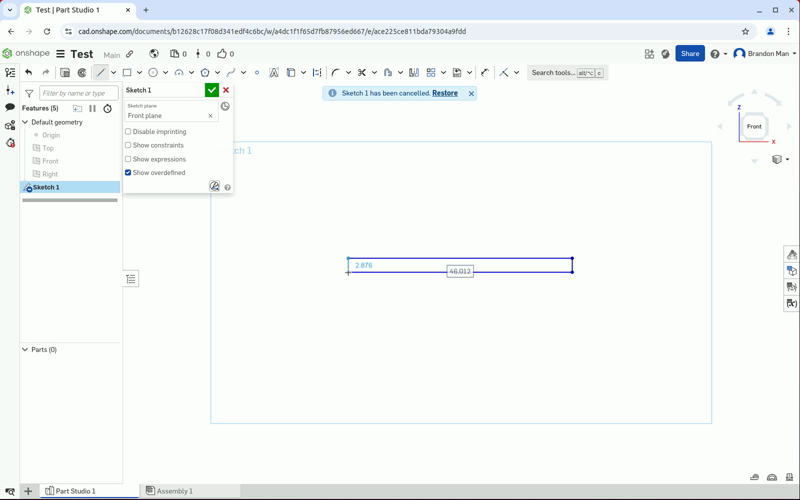
key_up(shift)
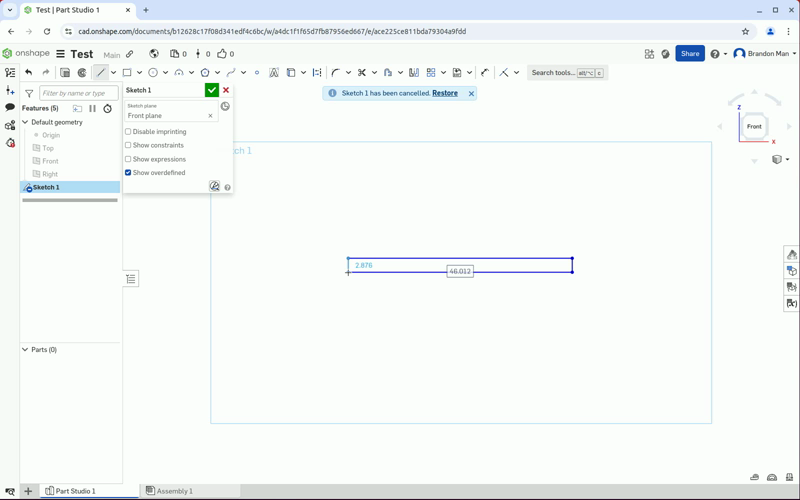
click(348, 272)
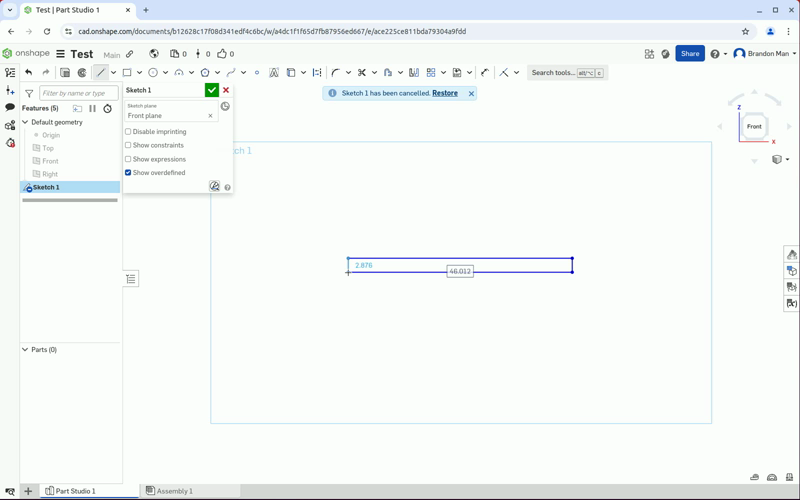
key(esc)
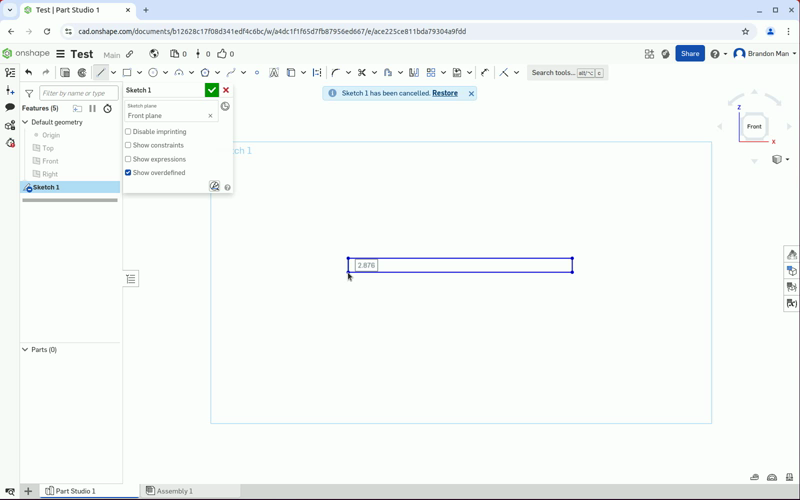
mouse_move(380, 264)
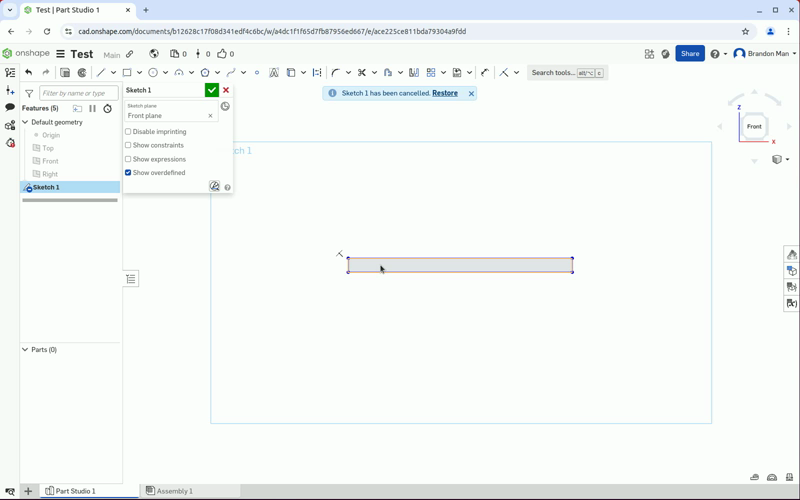
click(380, 264)
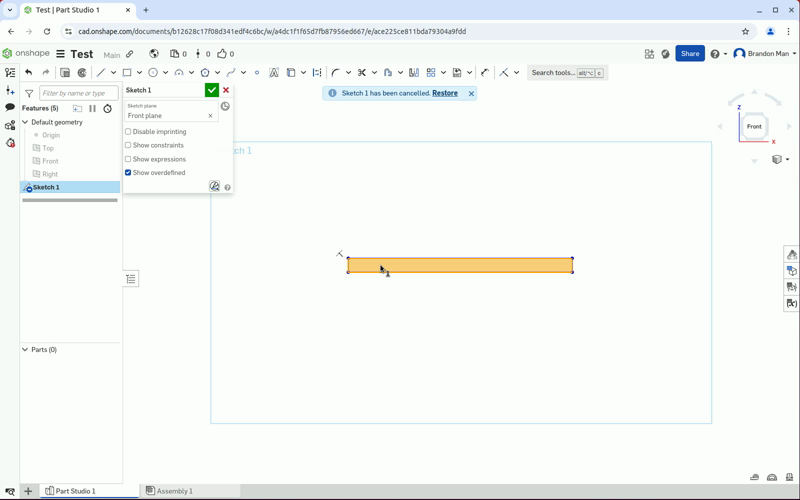
mouse_move(73, 352)
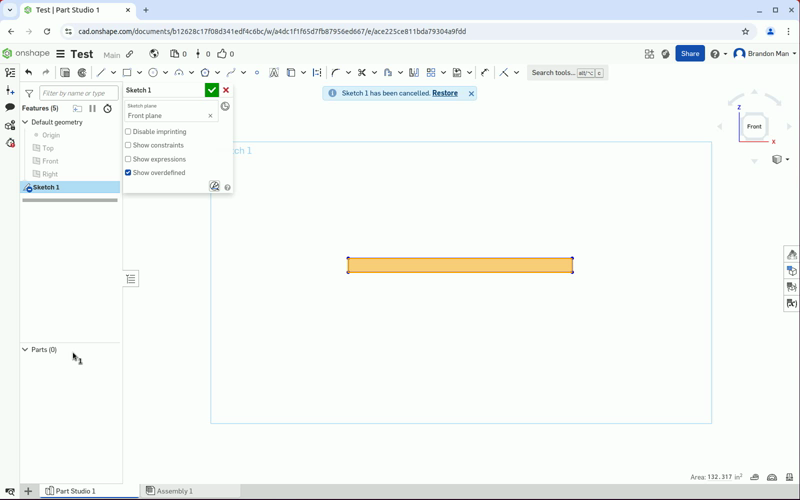
key(shift+y)
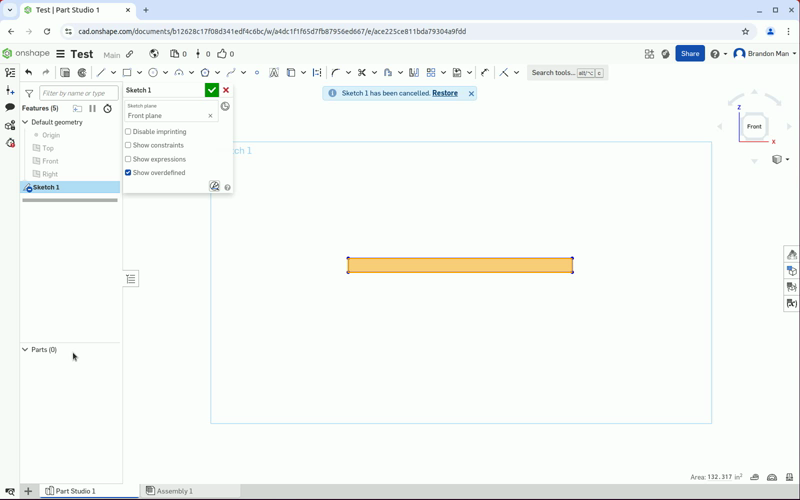
key(shift+e)
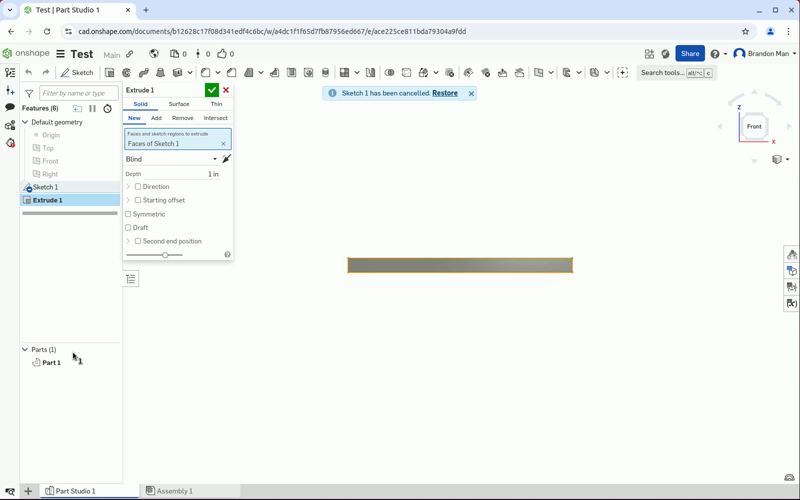
mouse_move(143, 106)
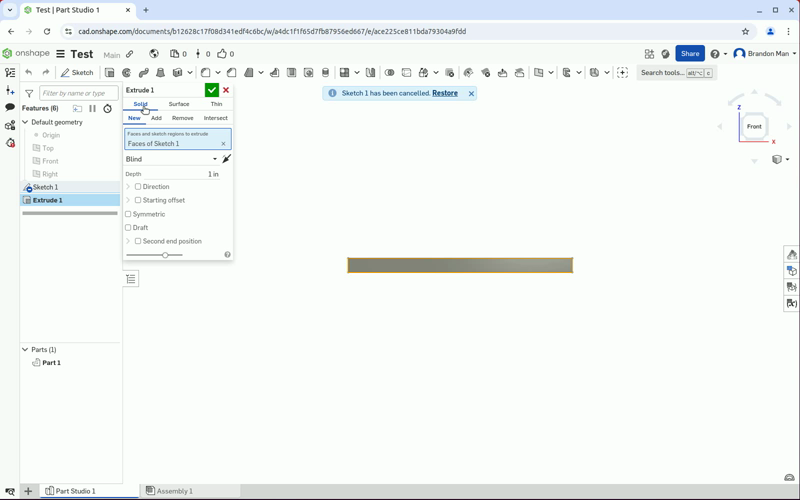
click(143, 106)
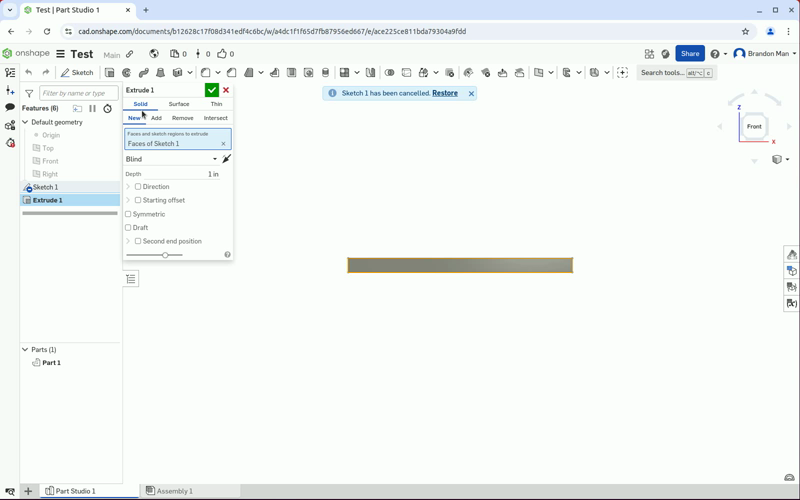
mouse_move(137, 120)
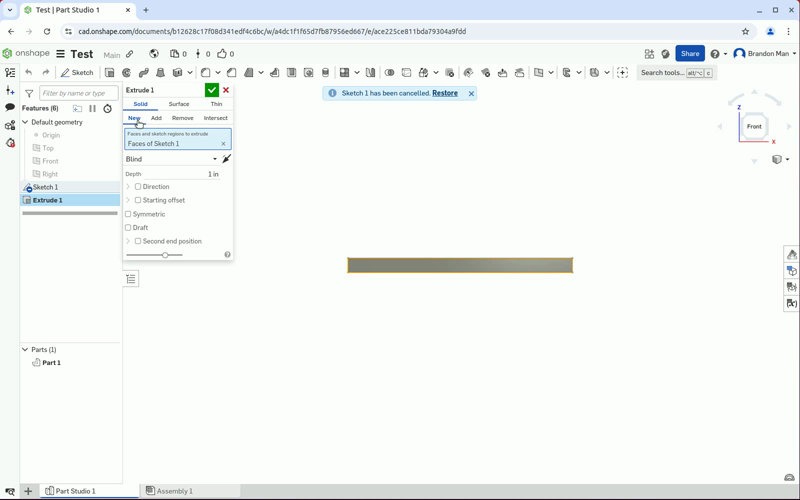
click(137, 120)
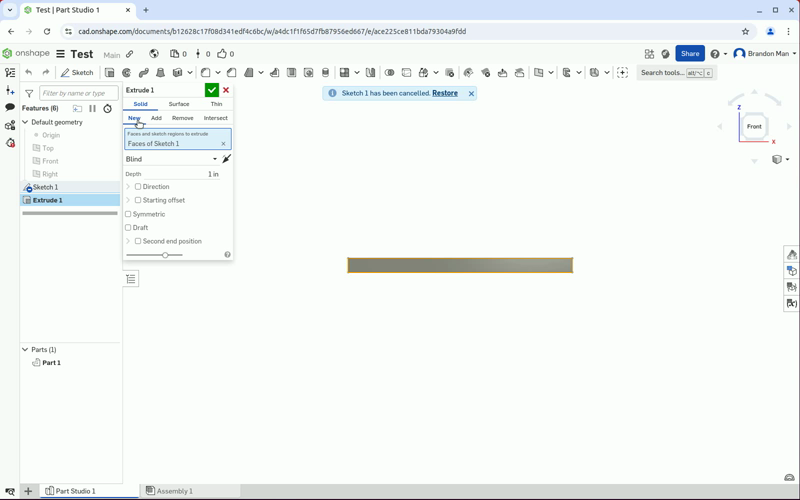
key(tab, 4)
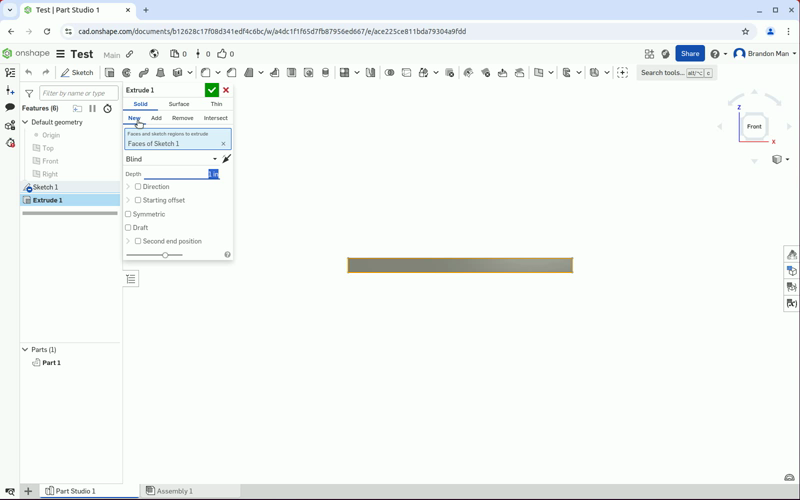
text(0.963)
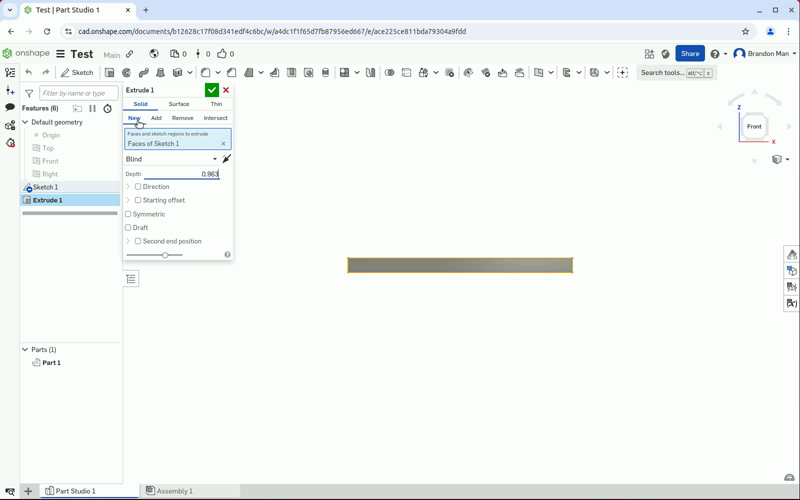
key(enter)
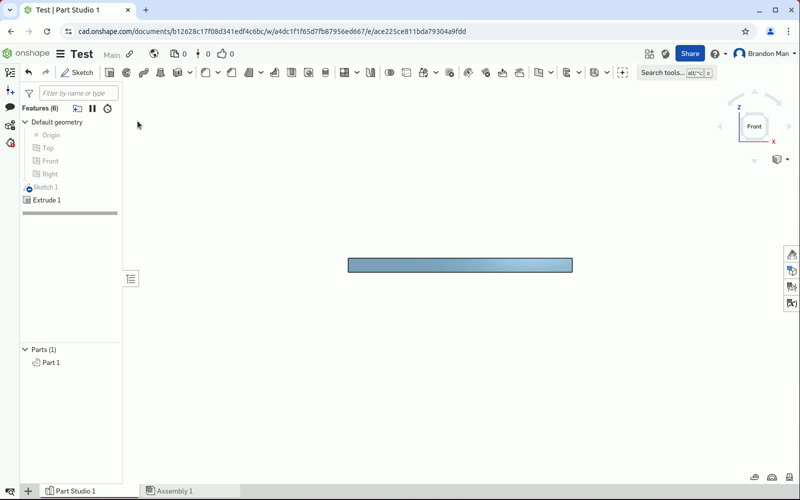
key(shift+h)
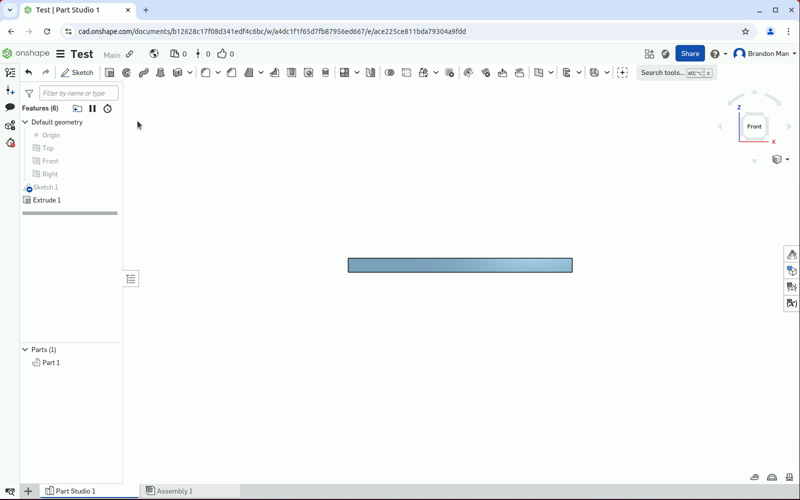
key(shift+h)
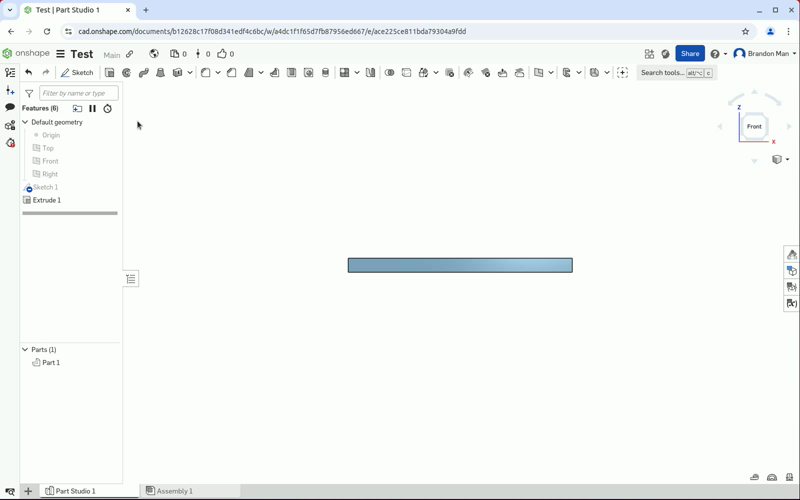
mouse_move(73, 189)
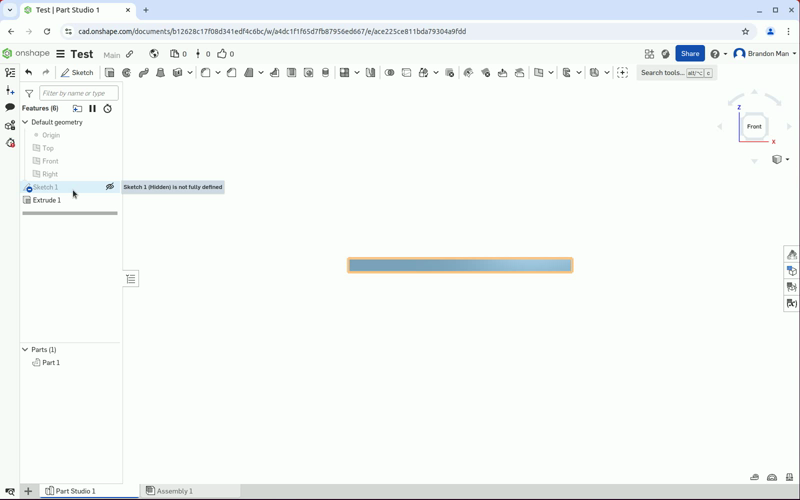
click(73, 189)
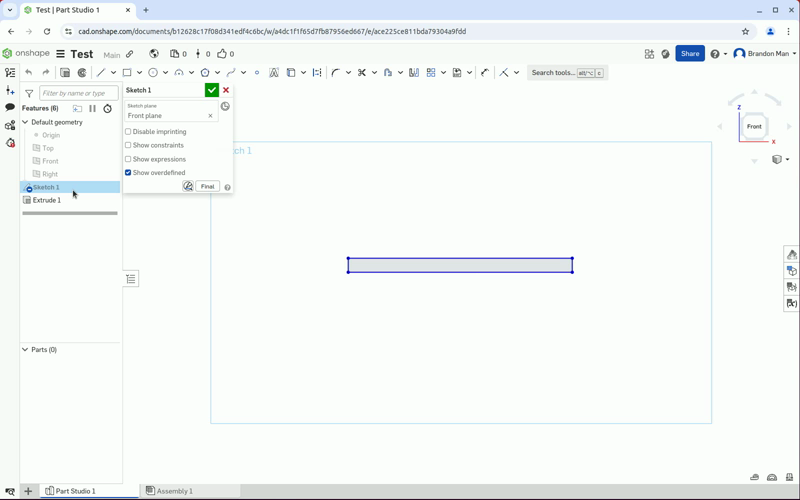
mouse_move(229, 92)
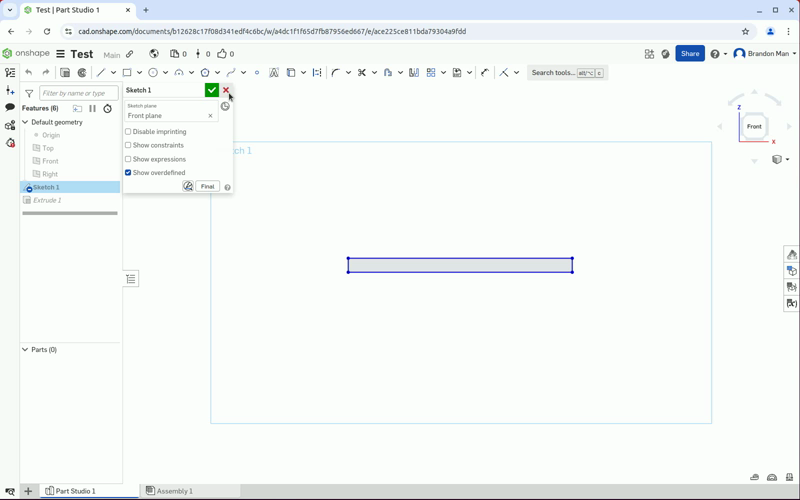
click(229, 92)
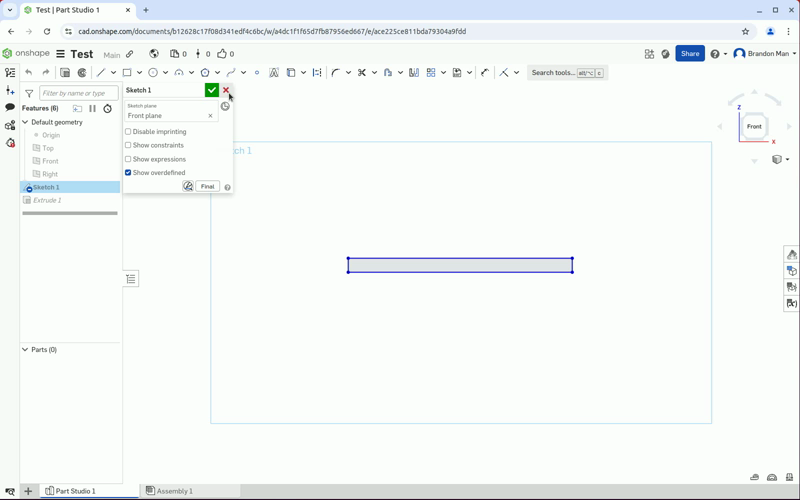
key(shift+s)
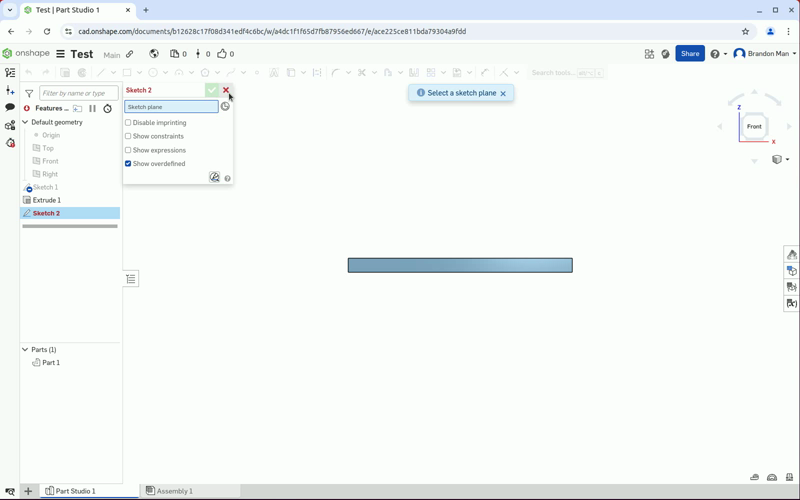
mouse_move(73, 163)
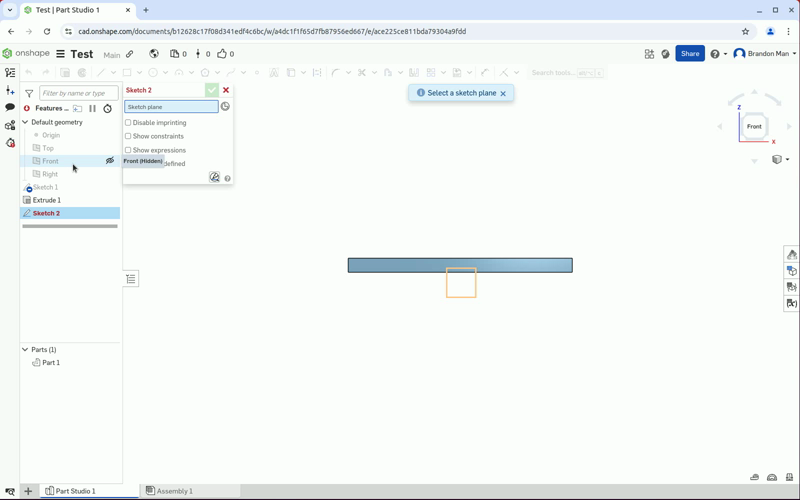
click(73, 163)
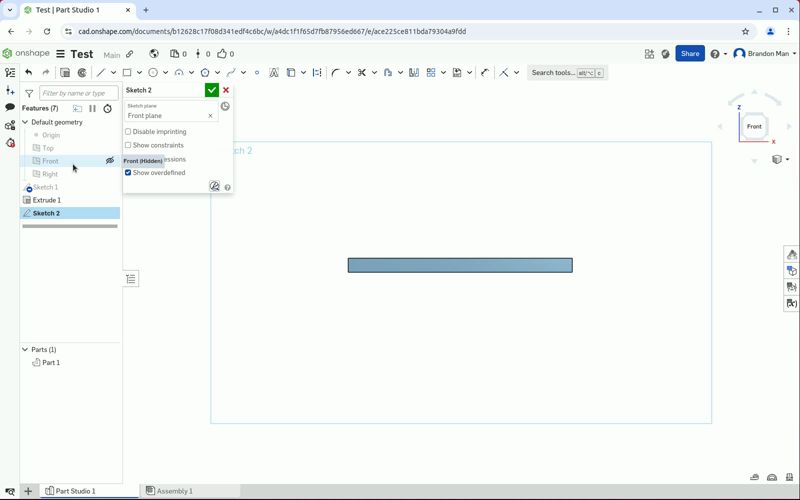
mouse_move(73, 352)
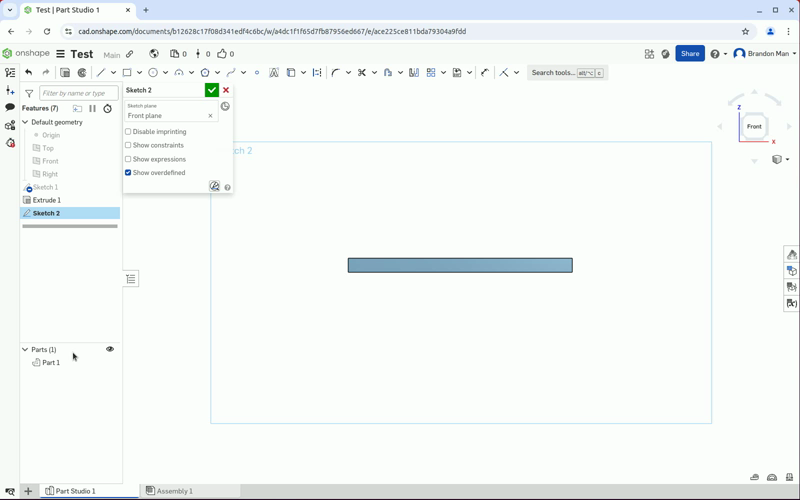
key(y)
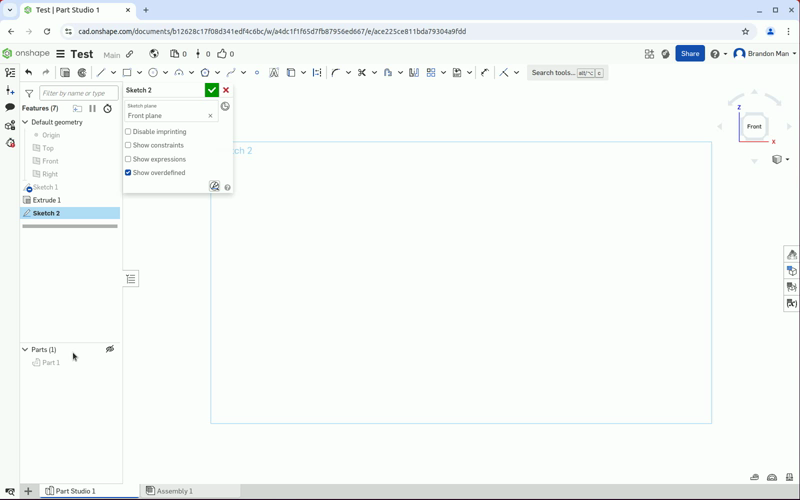
key(l)
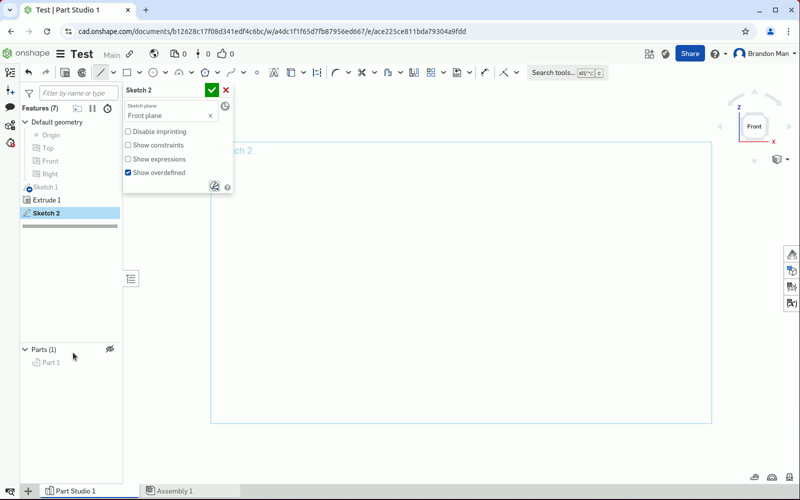
key_down(shift)
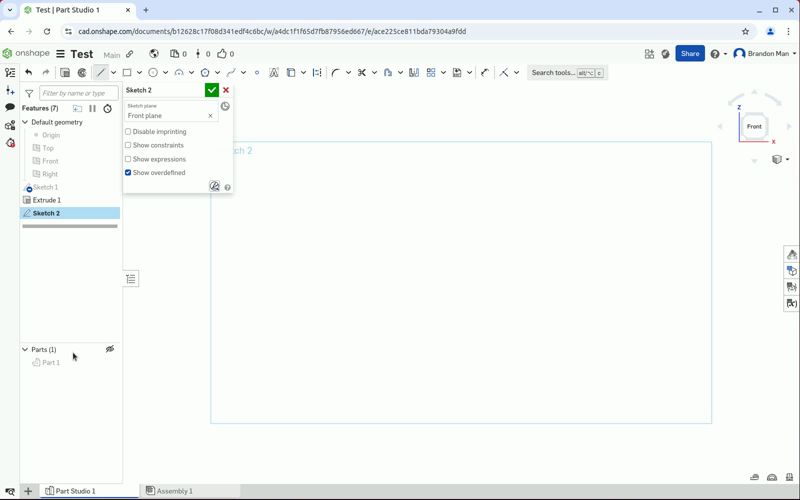
mouse_move(348, 290)
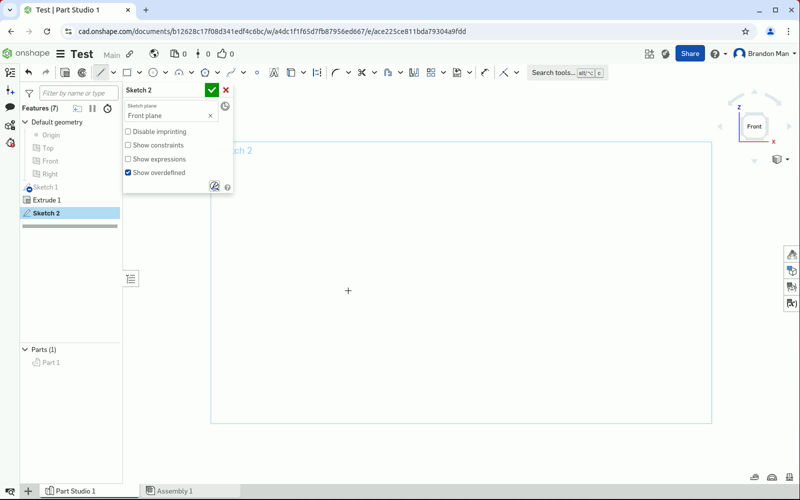
click(348, 290)
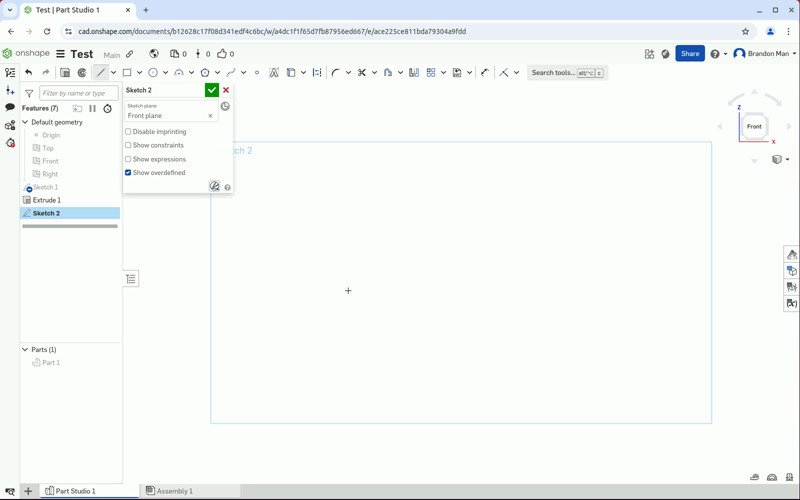
key_up(shift)
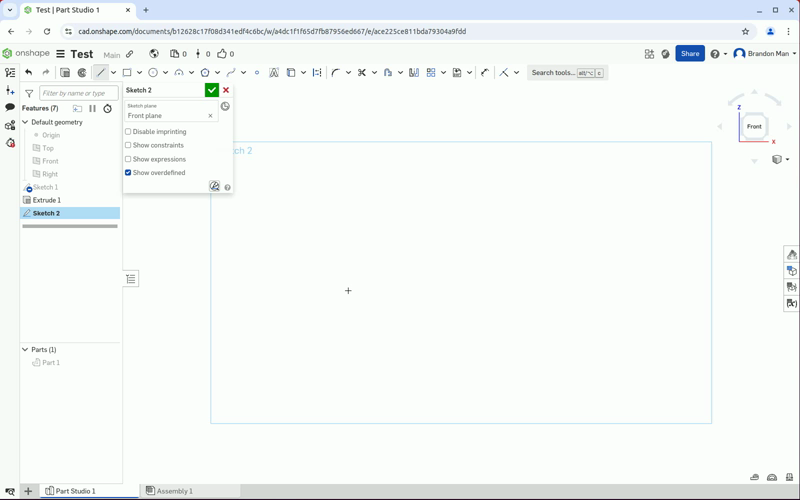
key_down(shift)
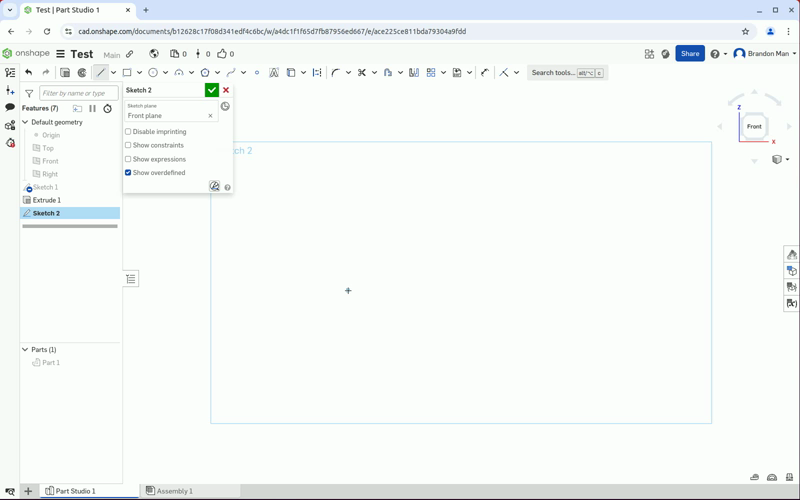
mouse_move(572, 290)
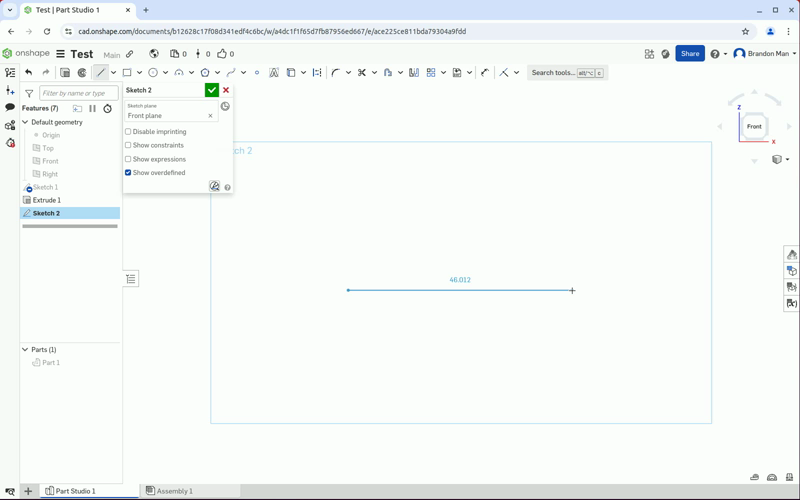
click(572, 290)
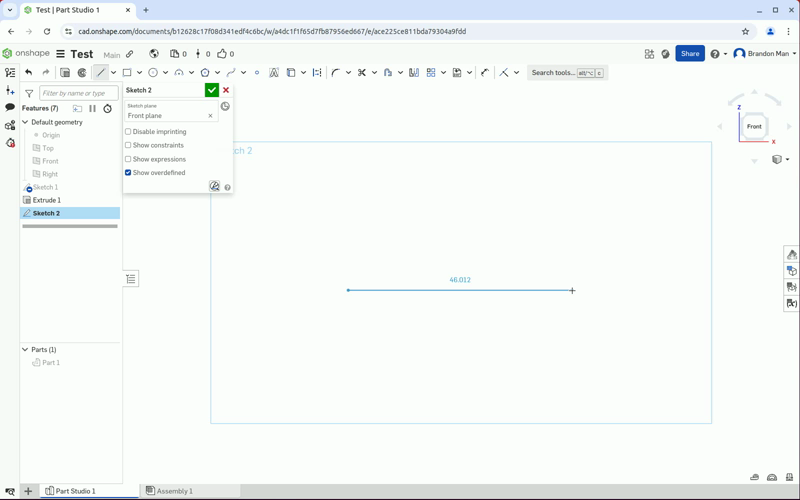
key_up(shift)
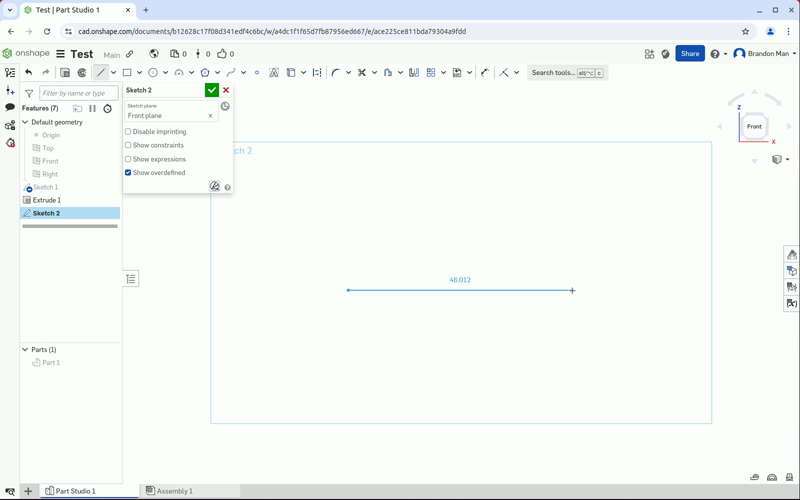
key_down(shift)
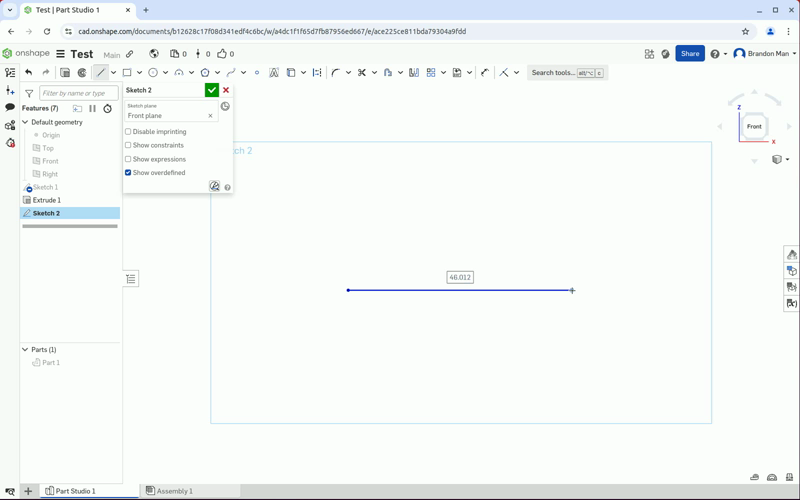
mouse_move(589, 290)
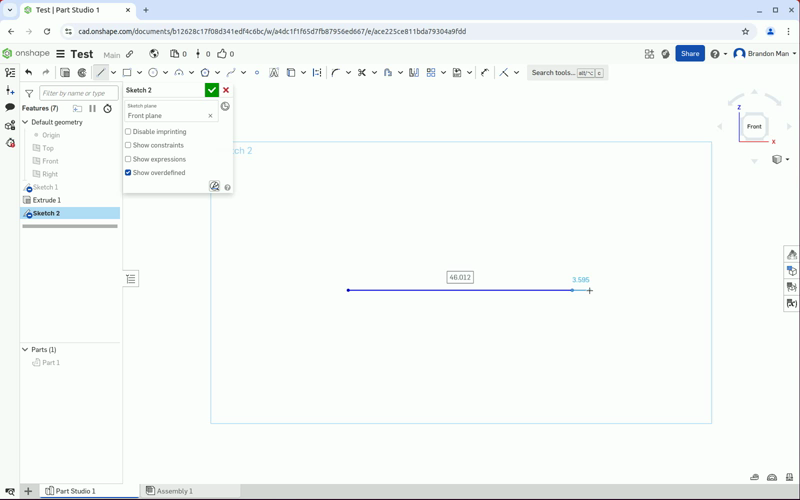
mouse_move(572, 275)
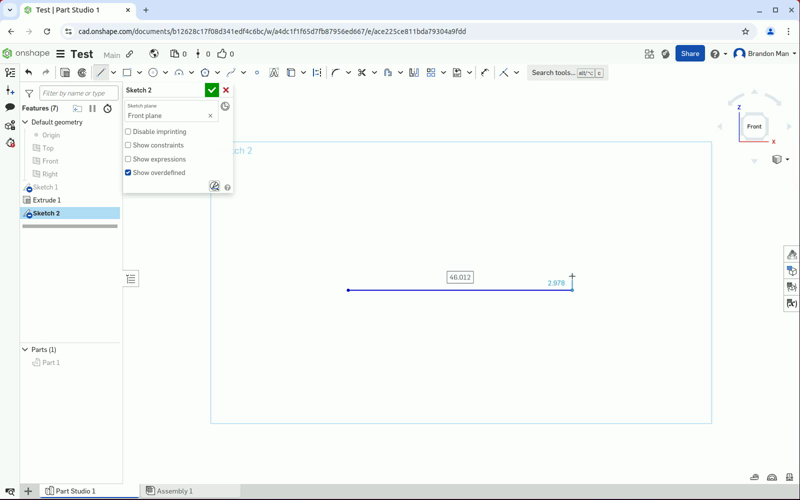
click(572, 275)
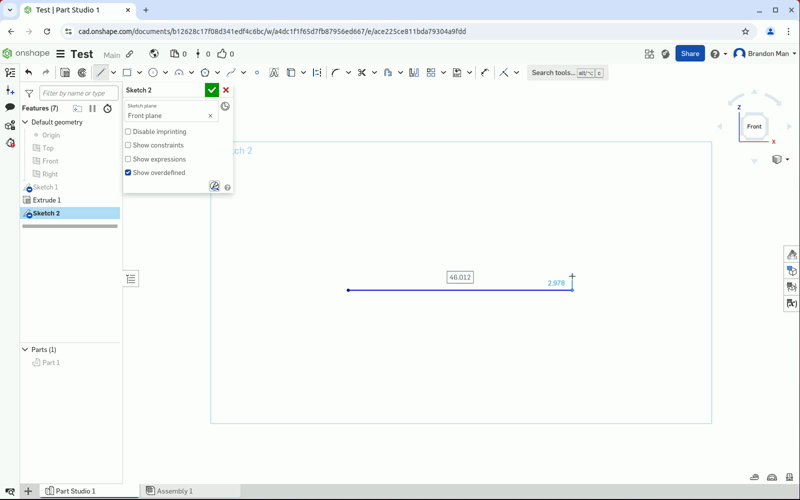
key_up(shift)
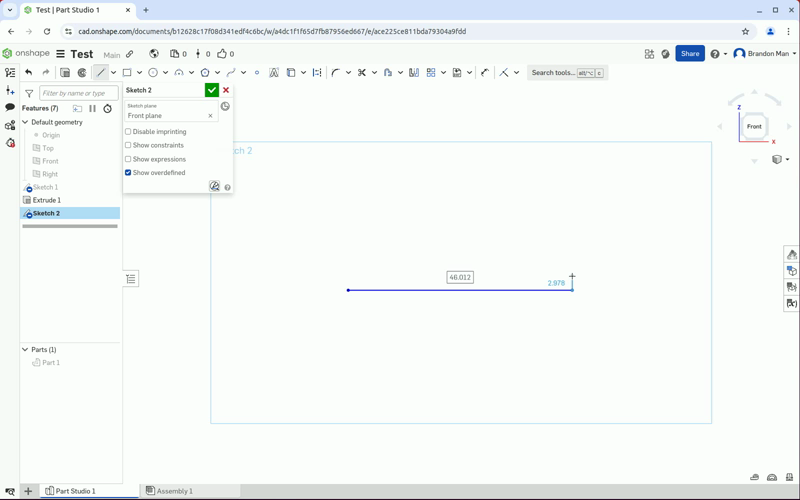
key_down(shift)
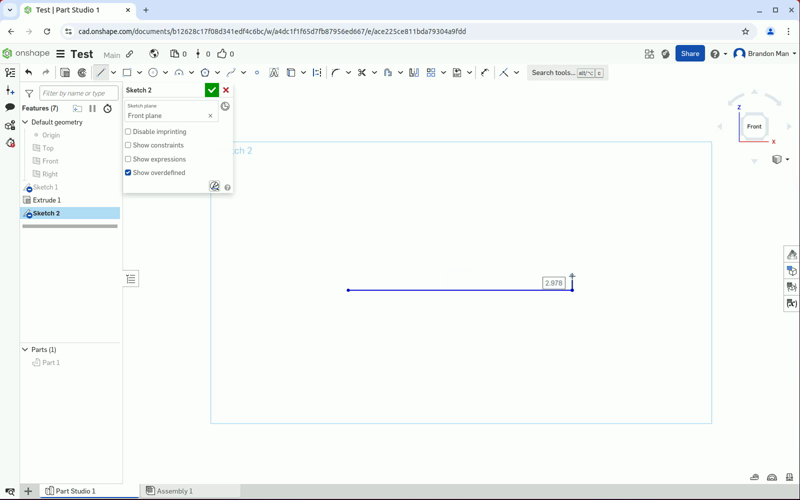
mouse_move(348, 275)
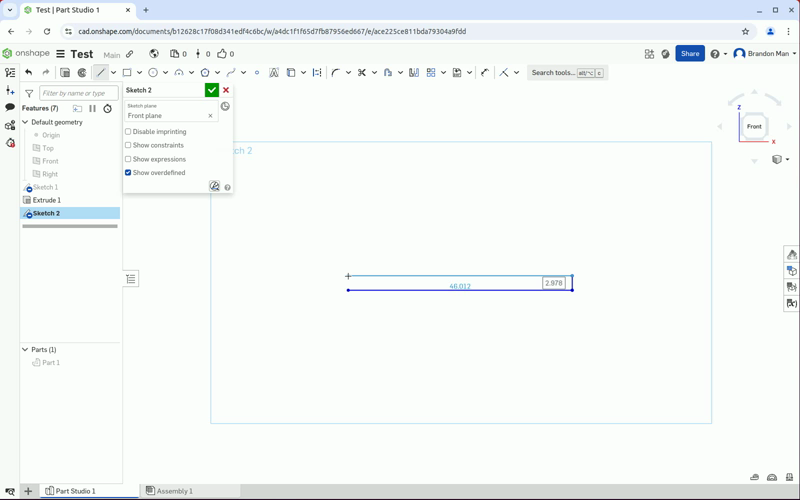
click(348, 275)
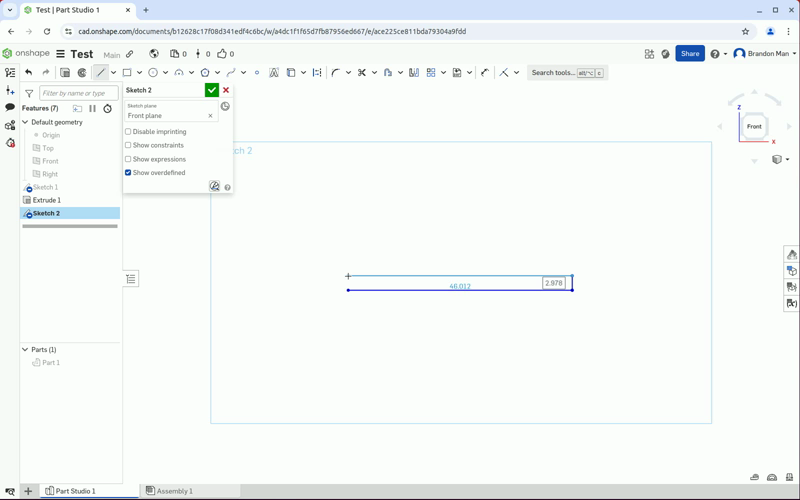
key_up(shift)
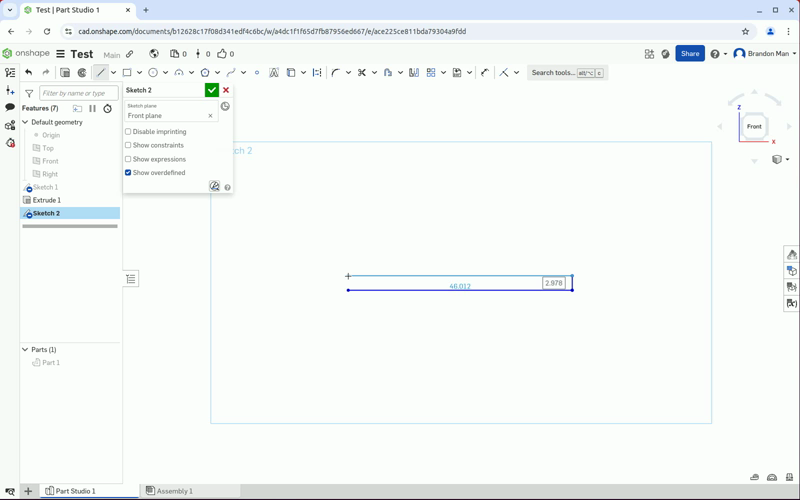
mouse_move(378, 275)
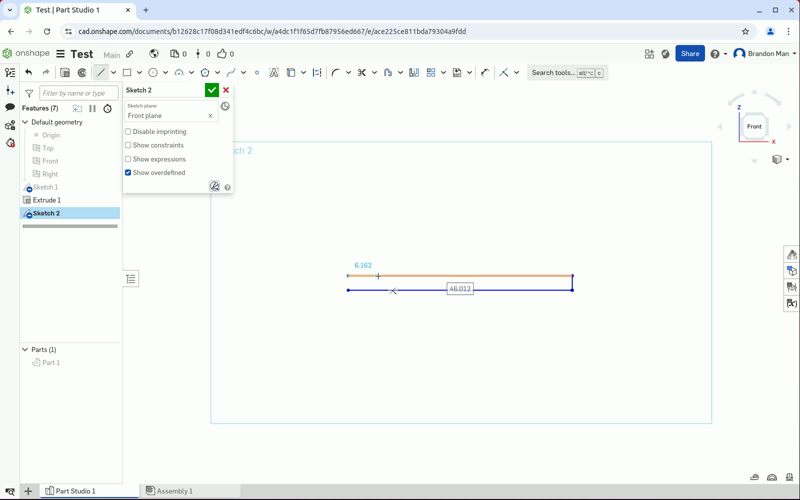
key_down(shift)
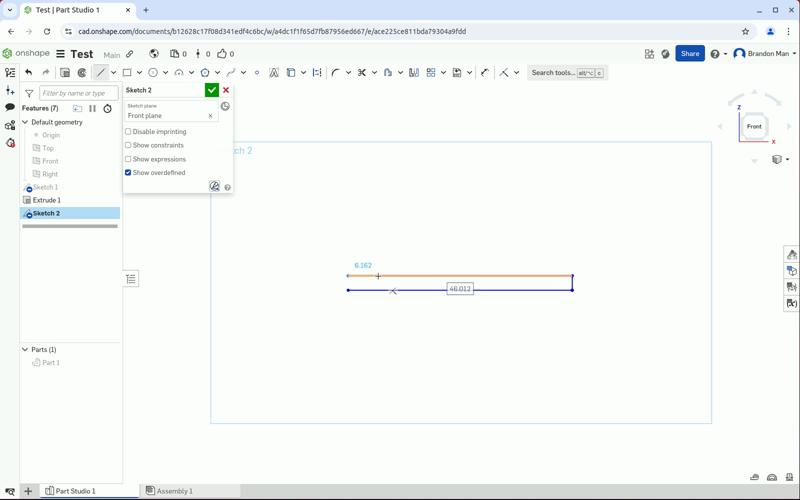
mouse_move(348, 290)
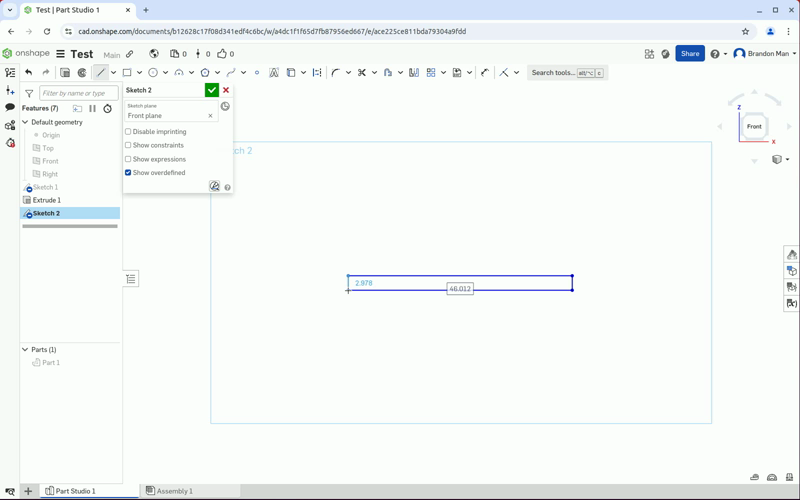
key_up(shift)
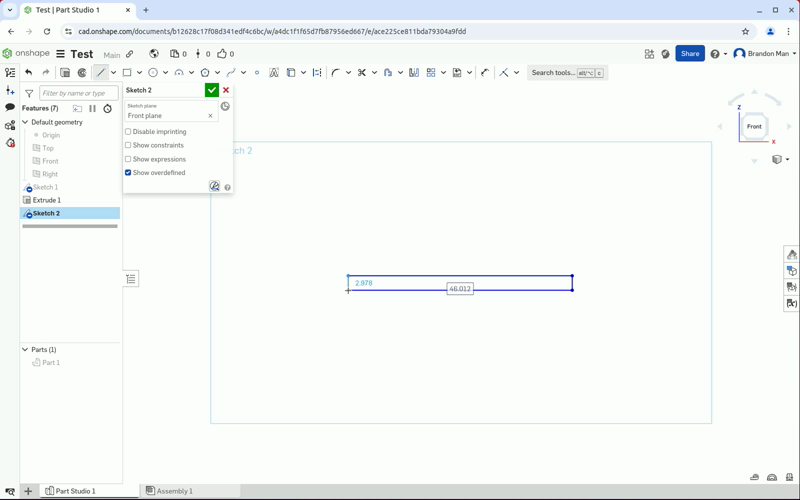
click(348, 290)
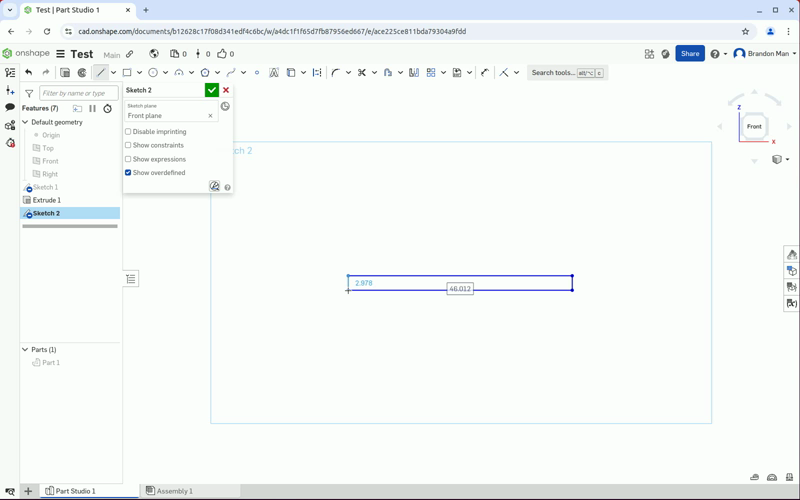
key(esc)
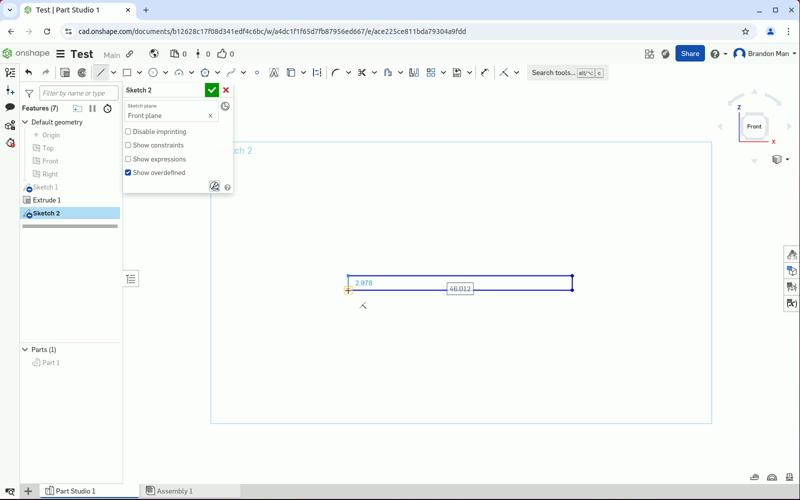
mouse_move(512, 278)
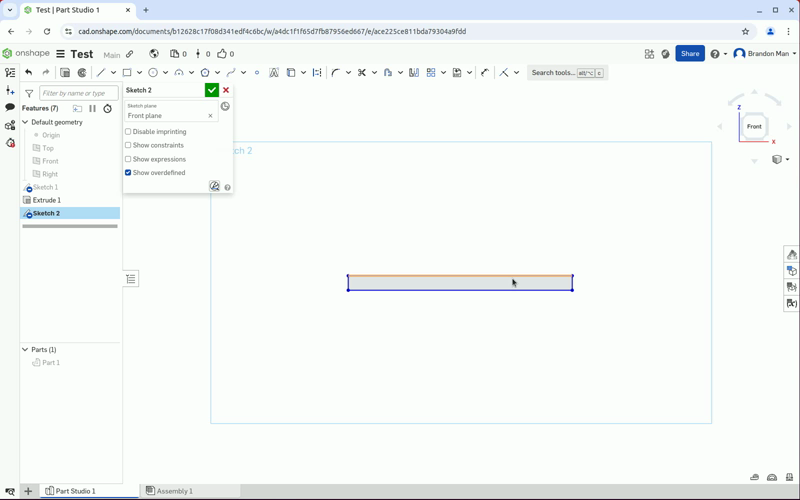
click(512, 278)
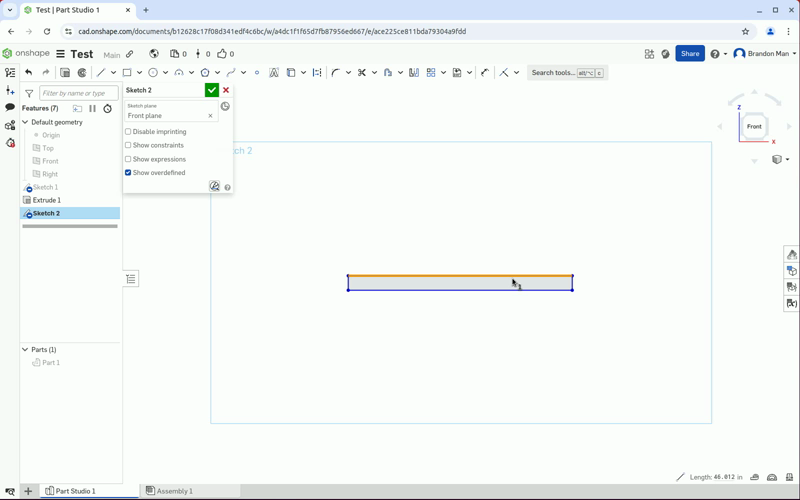
mouse_move(73, 352)
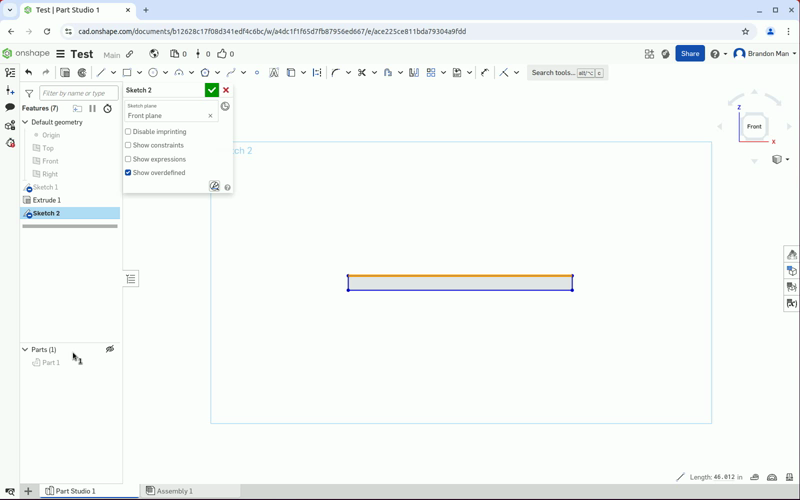
key(shift+y)
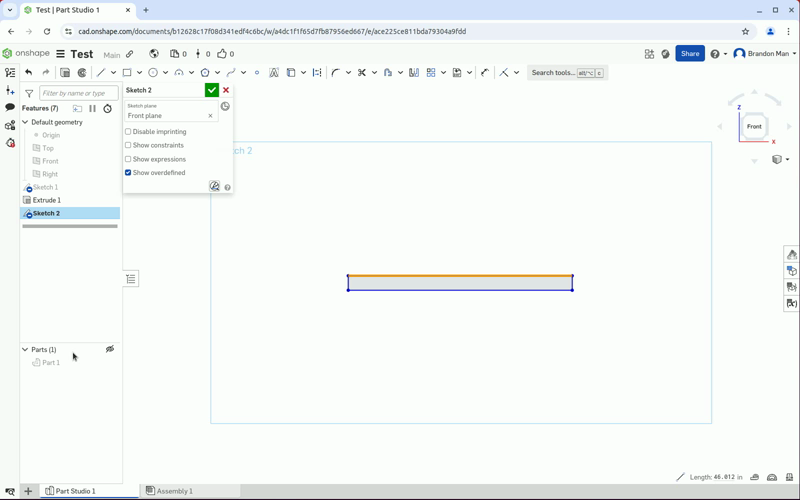
key(shift+e)
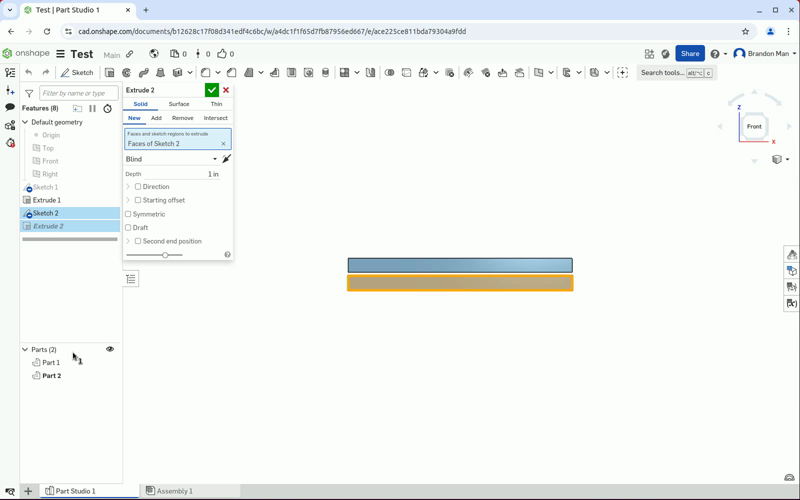
mouse_move(143, 106)
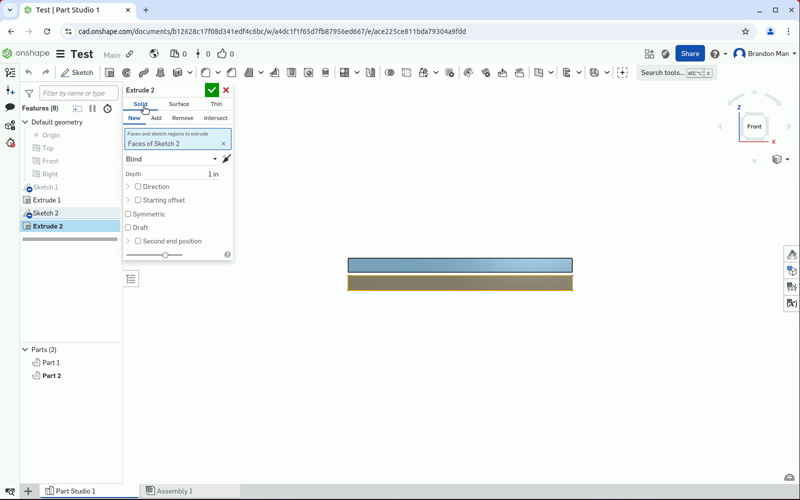
click(143, 106)
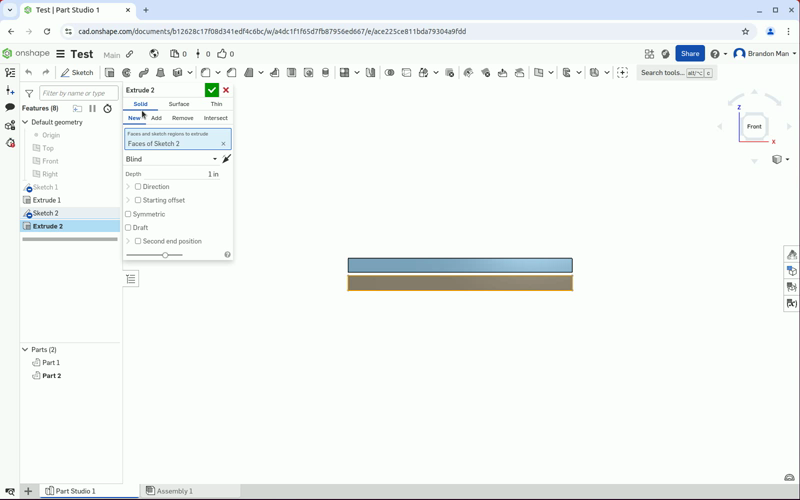
mouse_move(137, 120)
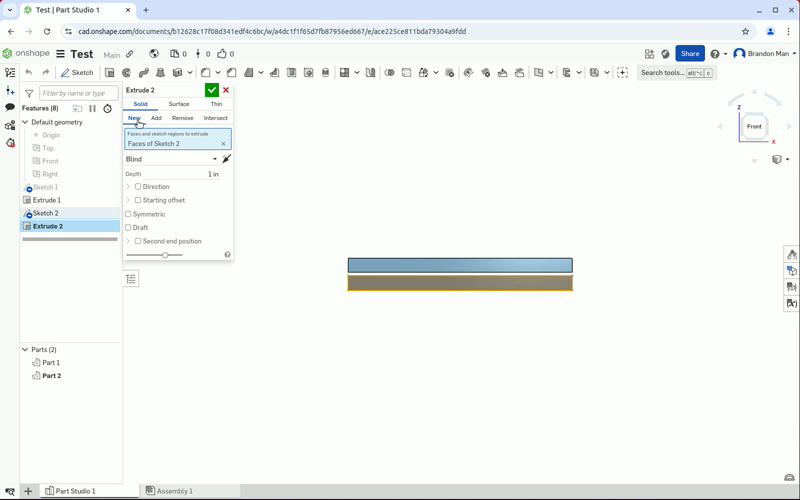
click(137, 120)
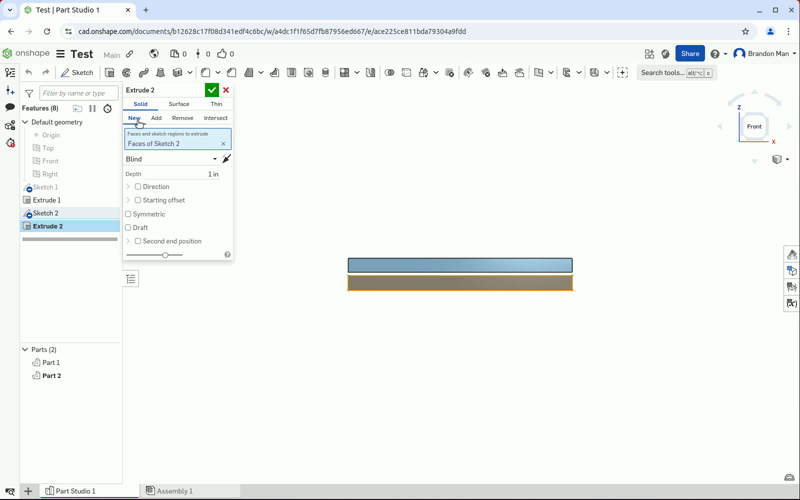
key(tab, 4)
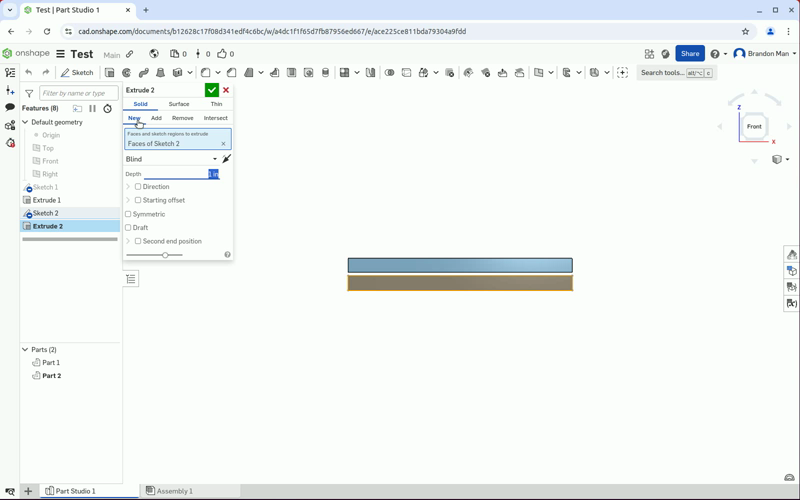
text(0.963)
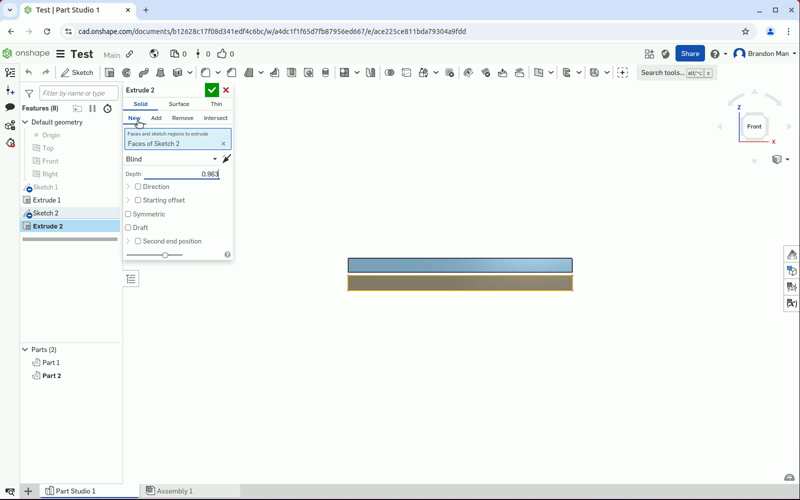
key(enter)
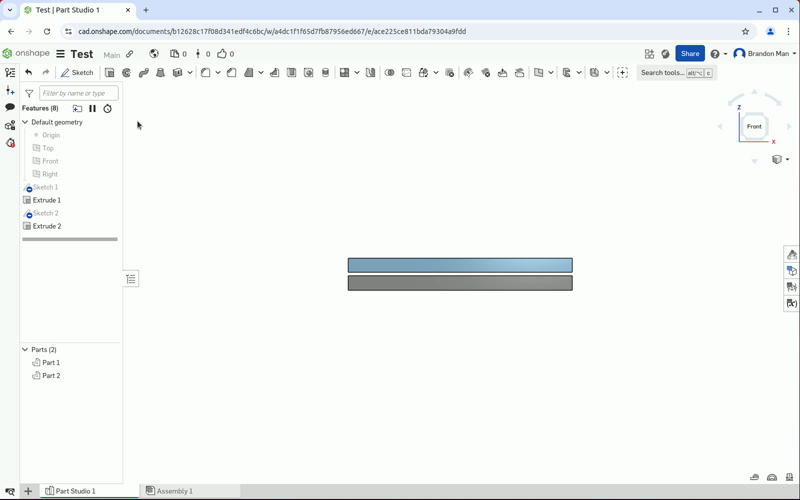
key(shift+h)
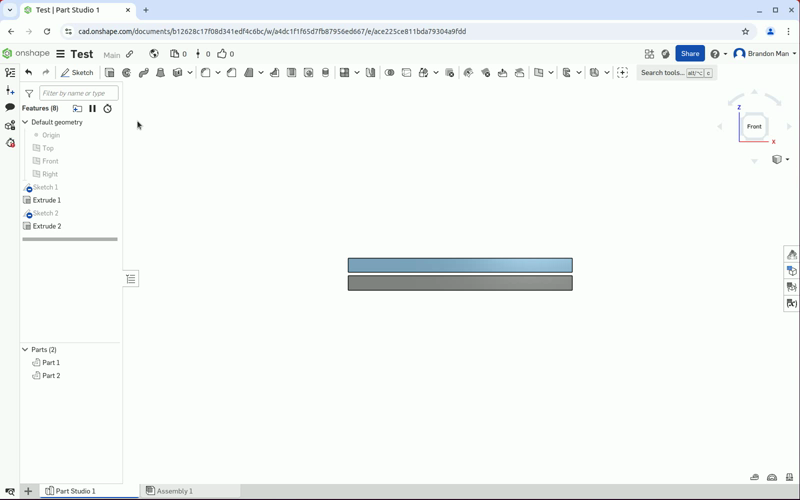
key(shift+h)
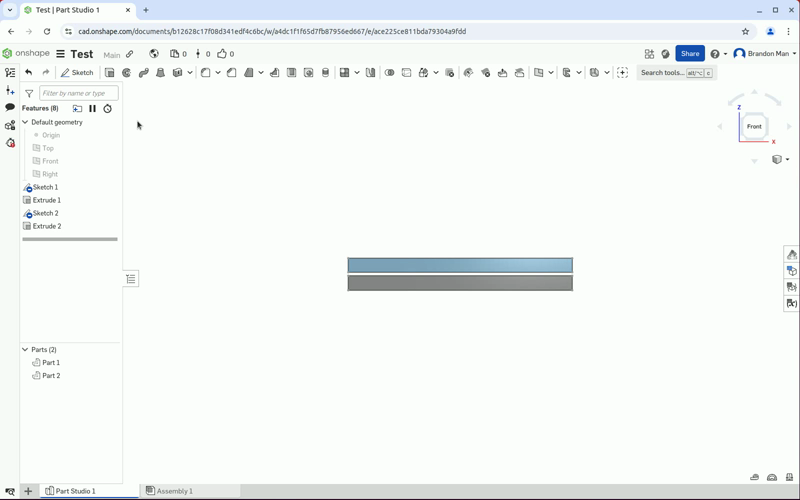
key(shift+7)
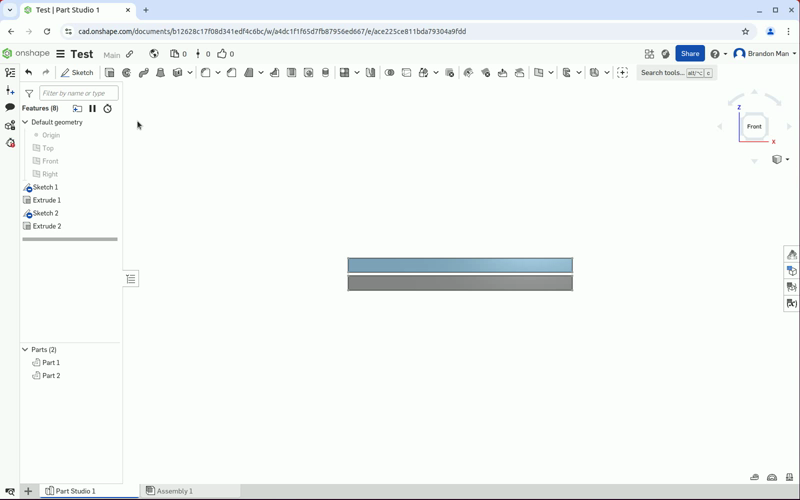
key(left, 2)
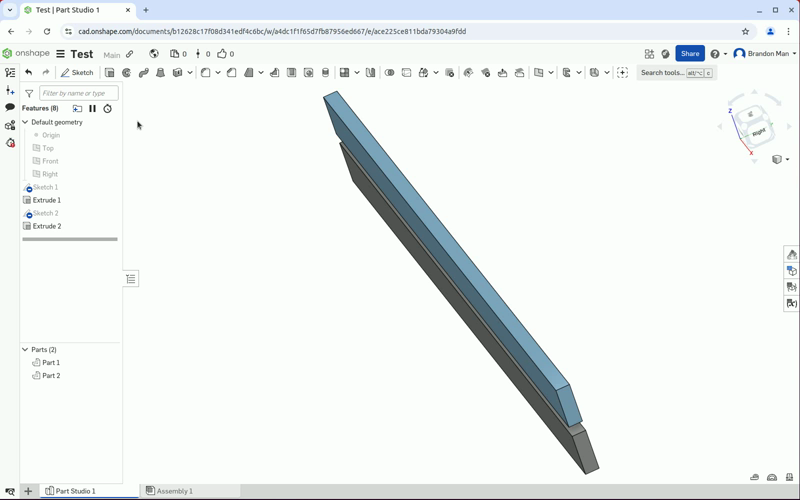
key(down, 2)
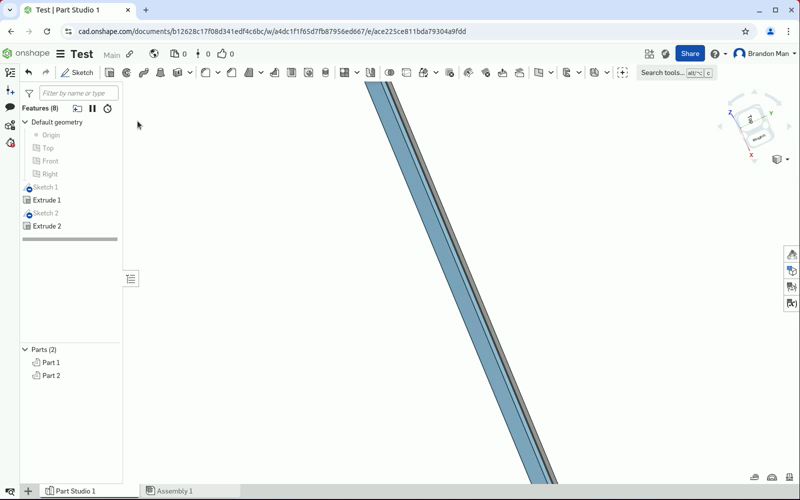
key(up, 2)
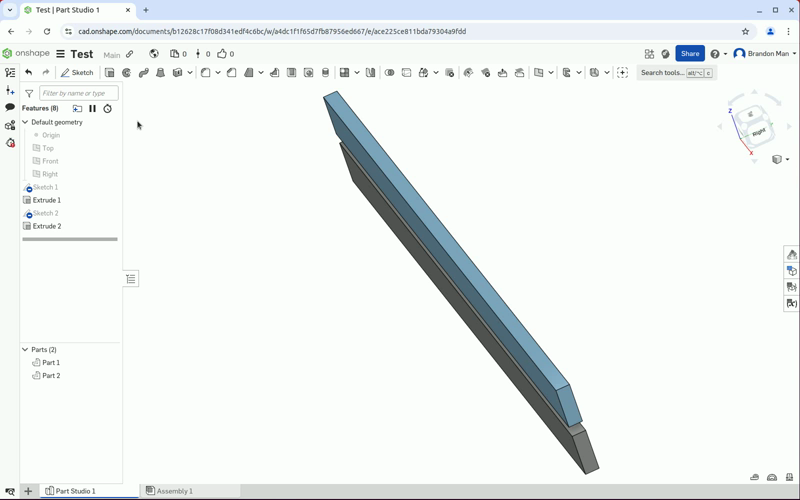
key(right, 2)
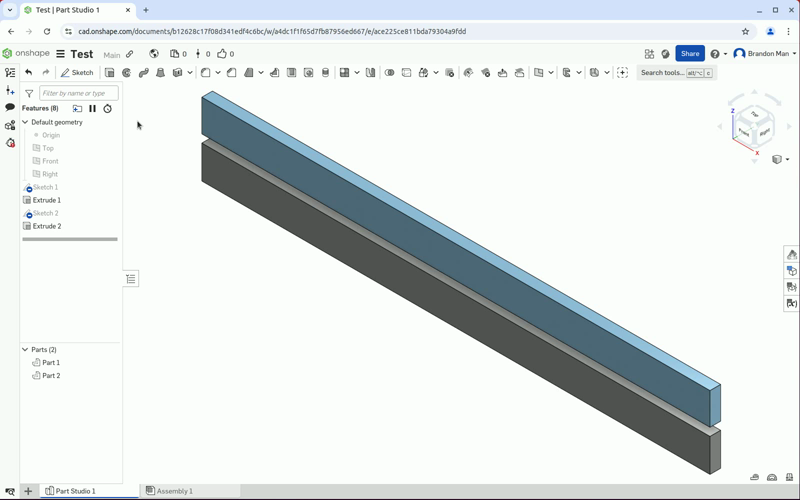
mouse_move(73, 189)
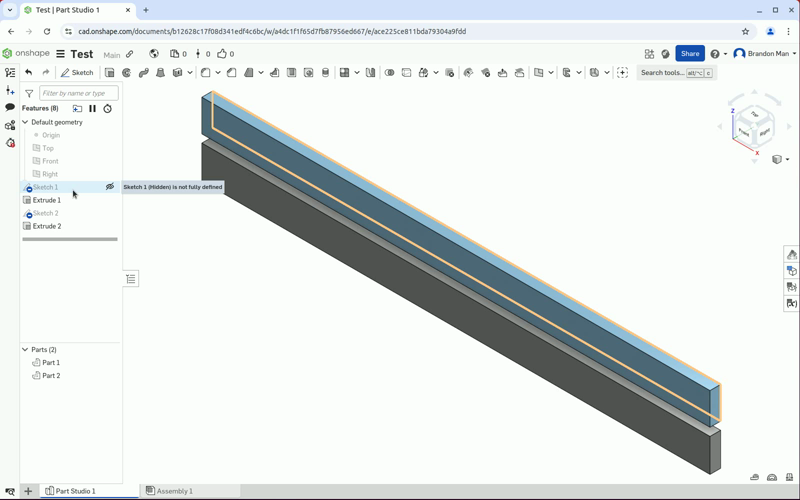
click(73, 189)